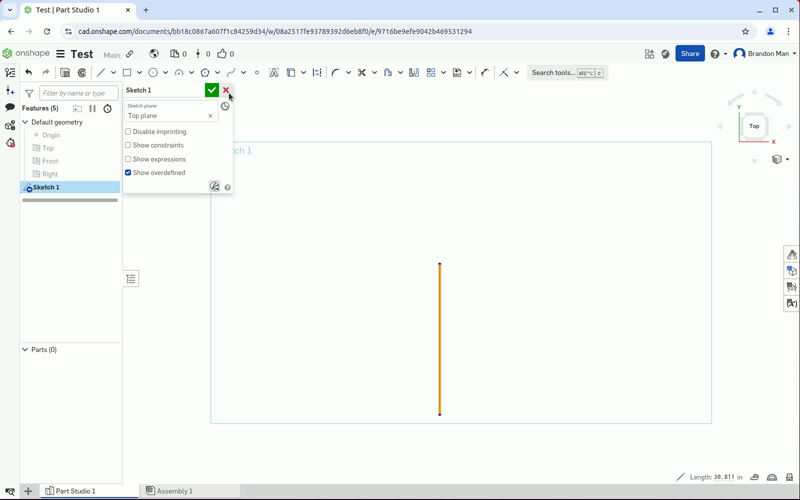
key(shift+h)
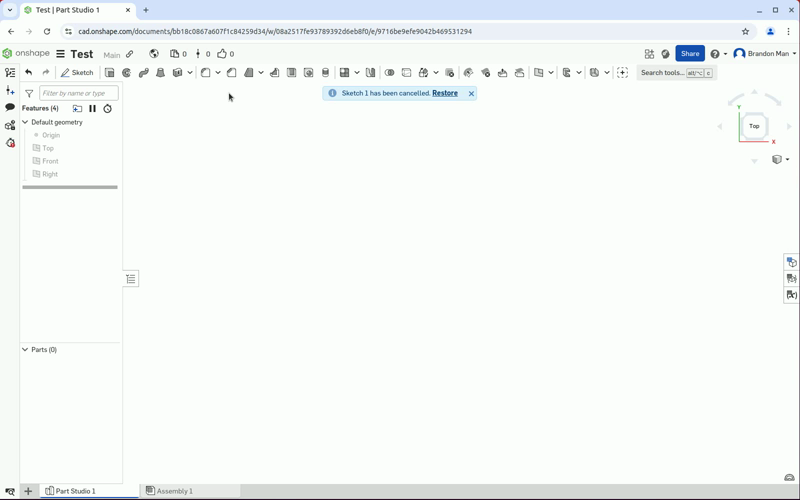
mouse_move(73, 352)
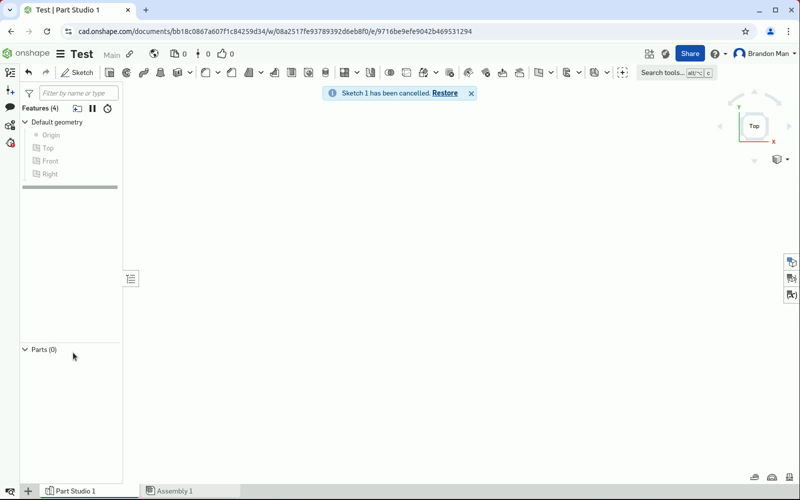
key(y)
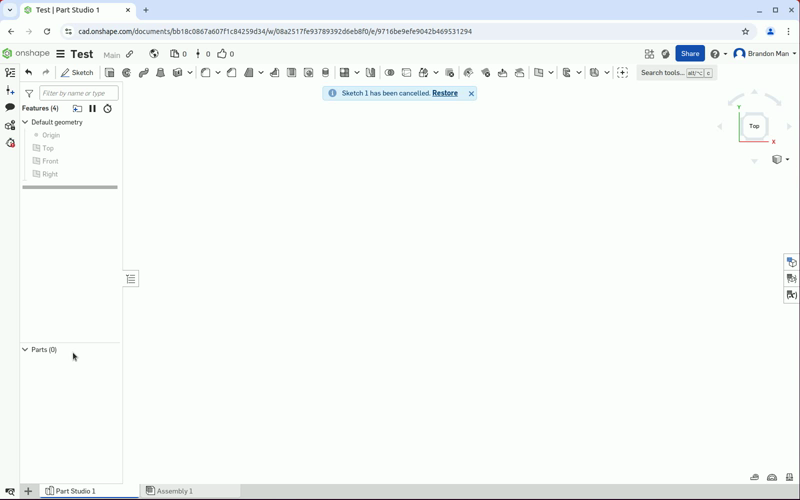
key(shift+p)
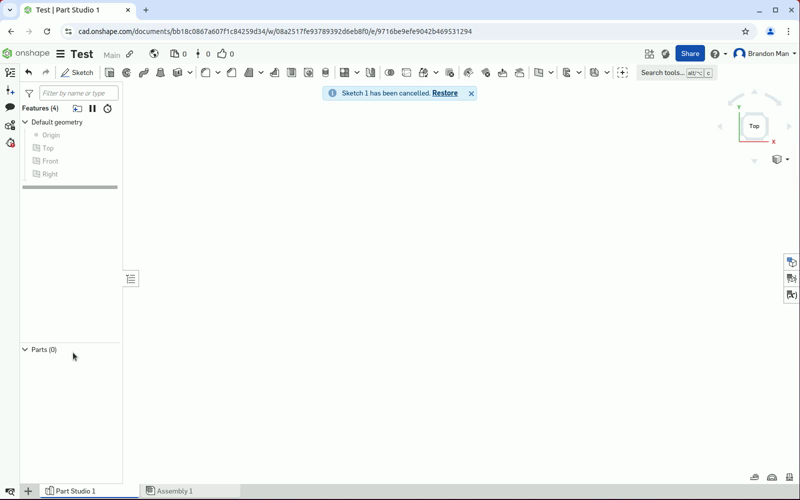
key(space)
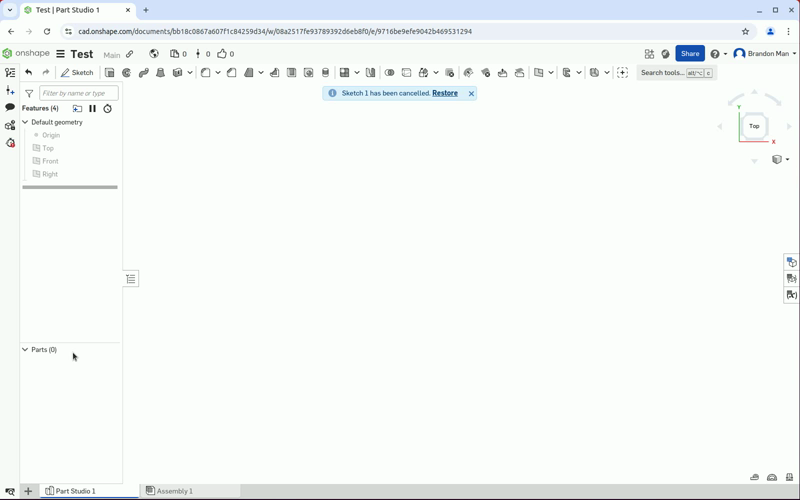
key_down(shift)
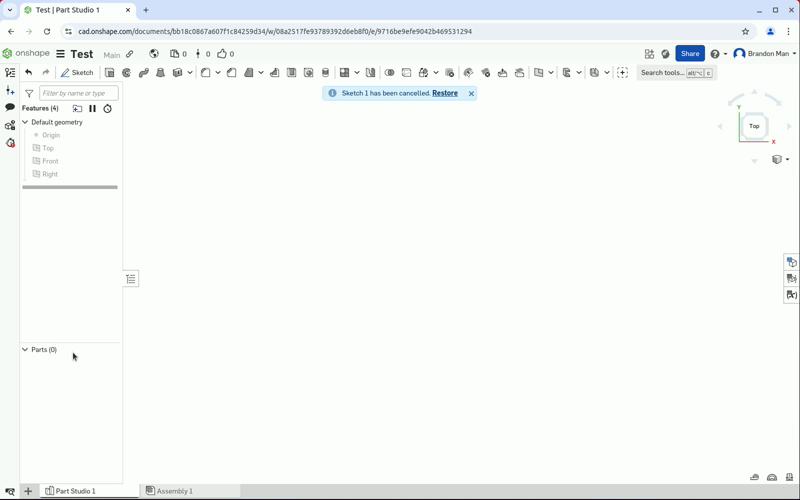
key(up)
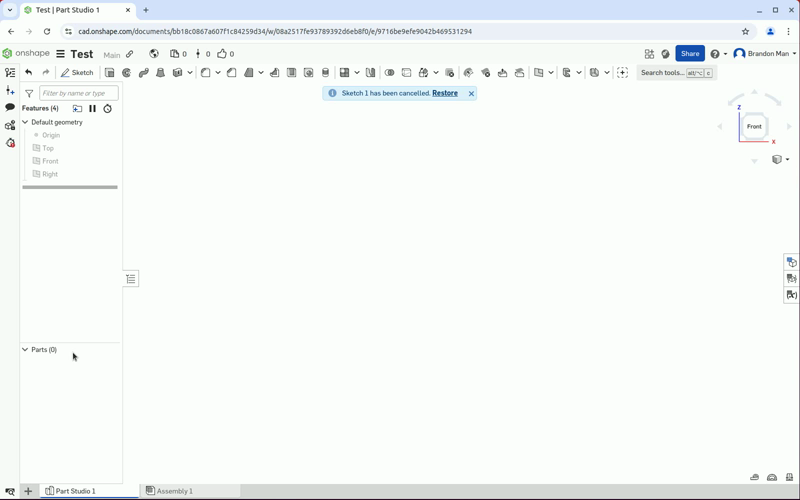
key_up(shift)
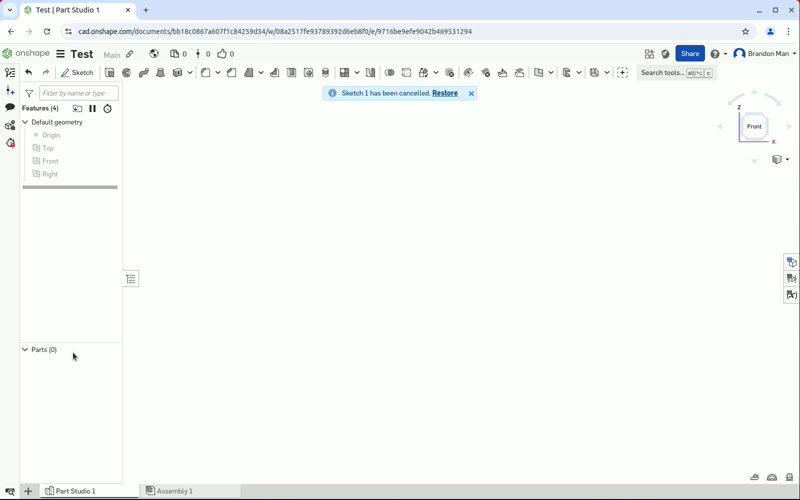
mouse_move(73, 352)
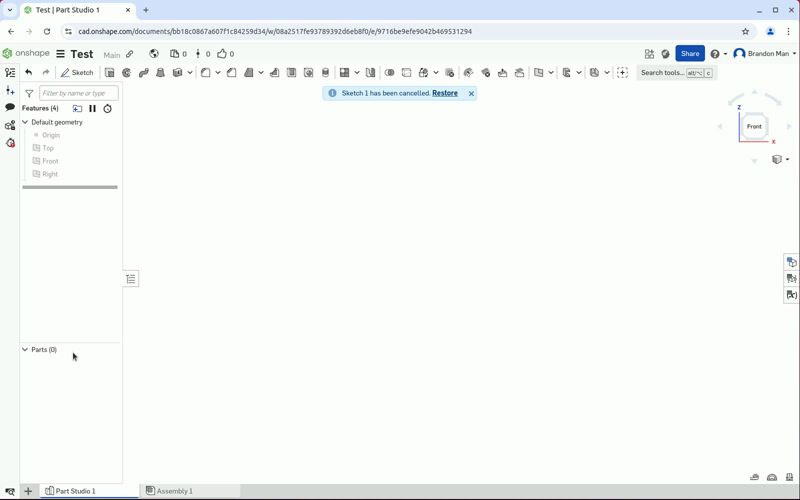
key(shift+y)
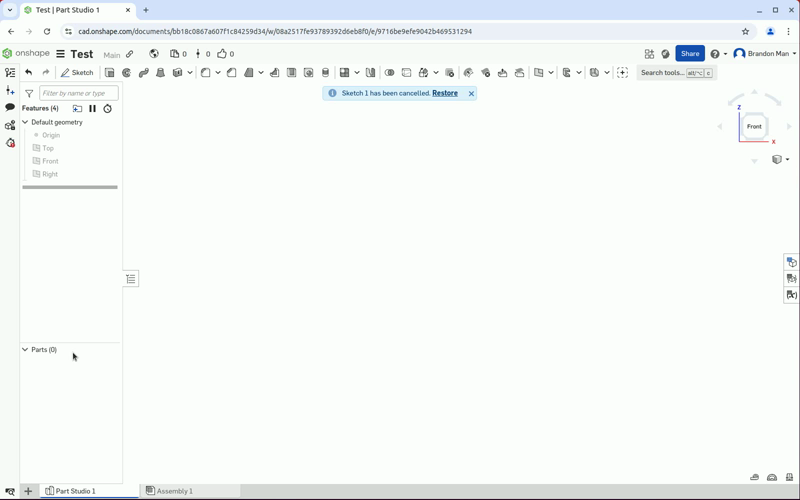
key(shift+s)
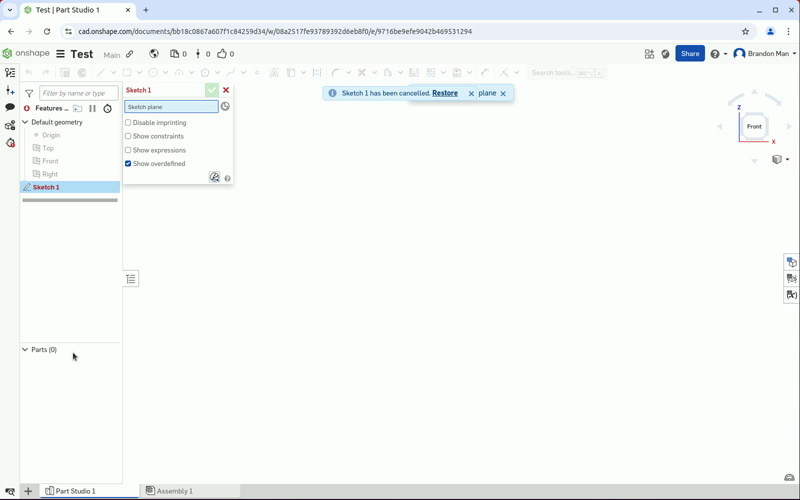
mouse_move(73, 163)
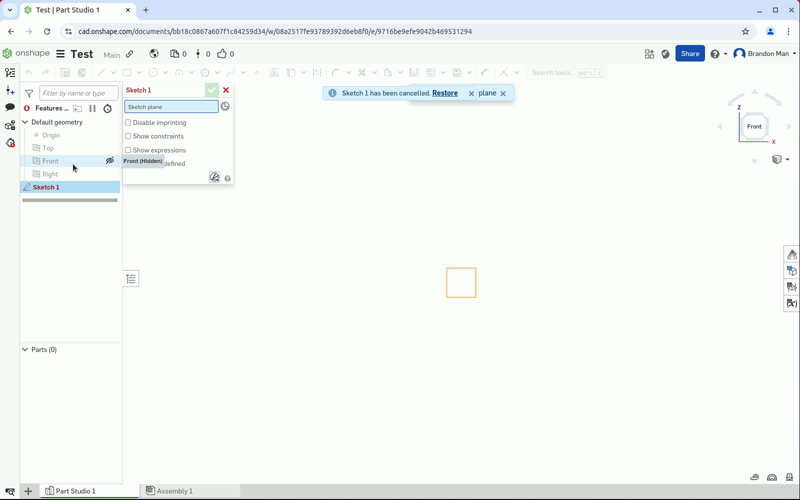
click(73, 163)
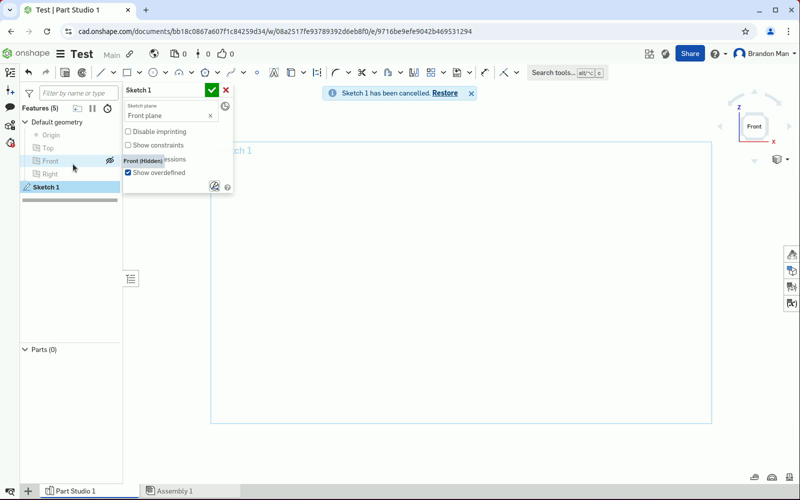
mouse_move(73, 352)
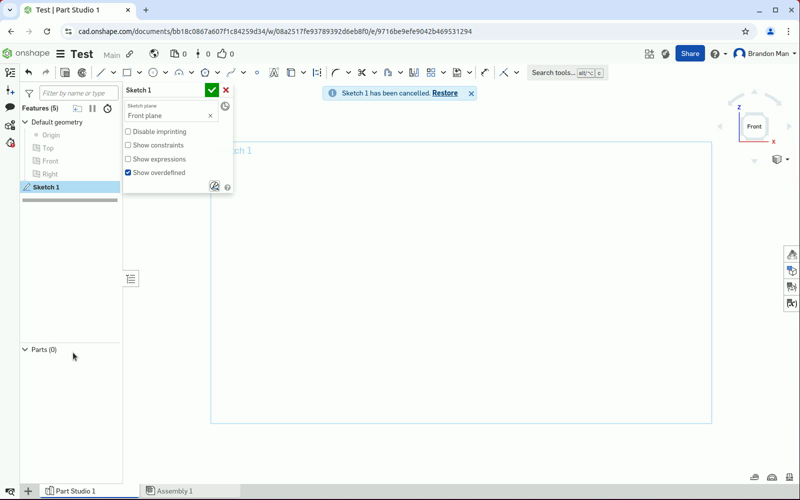
key(y)
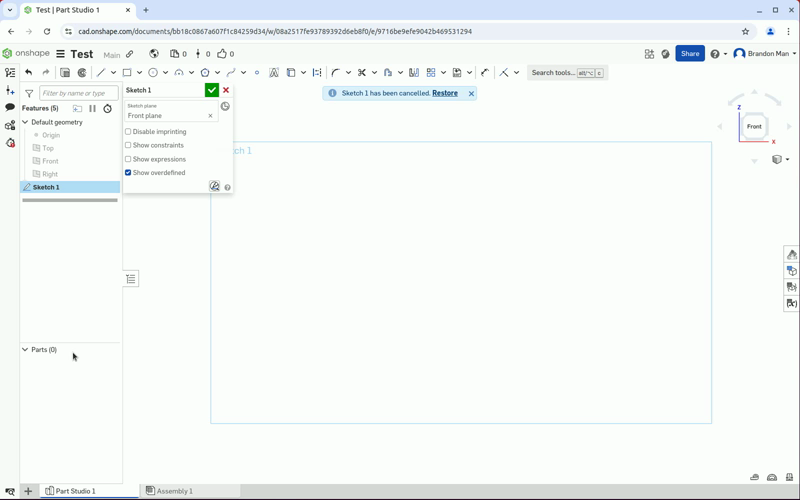
key(c)
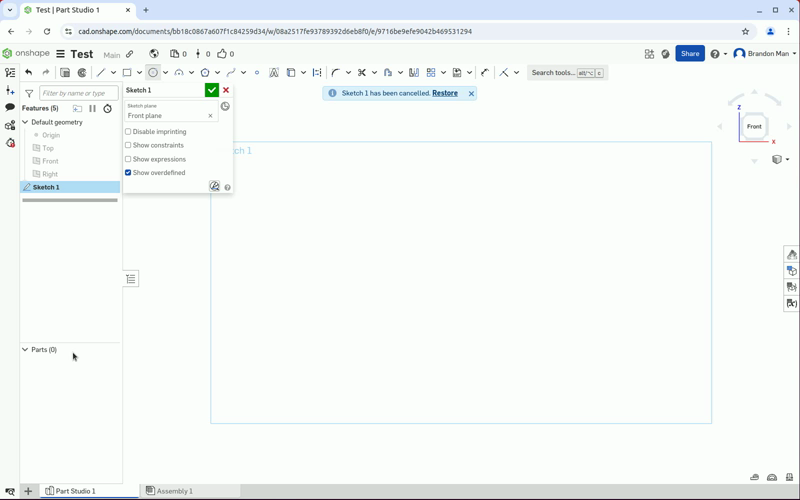
key_down(shift)
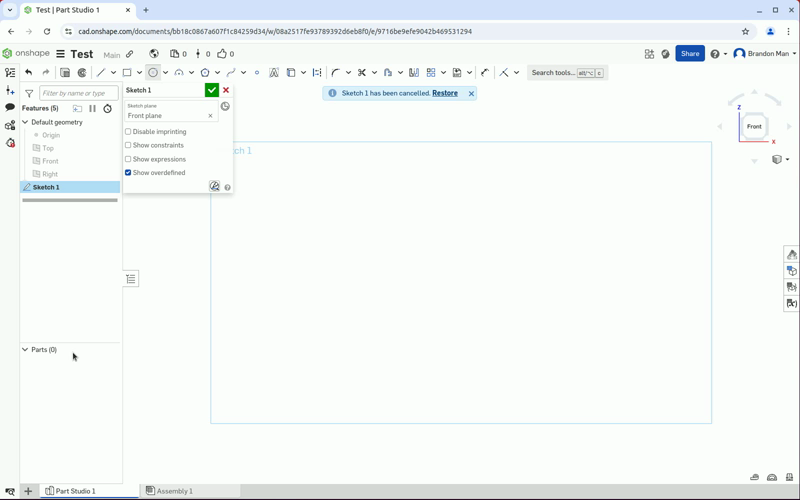
mouse_move(383, 251)
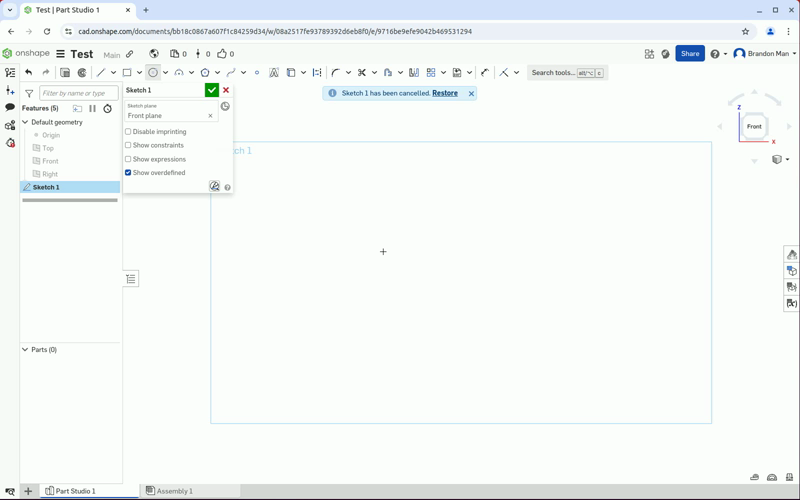
click(383, 251)
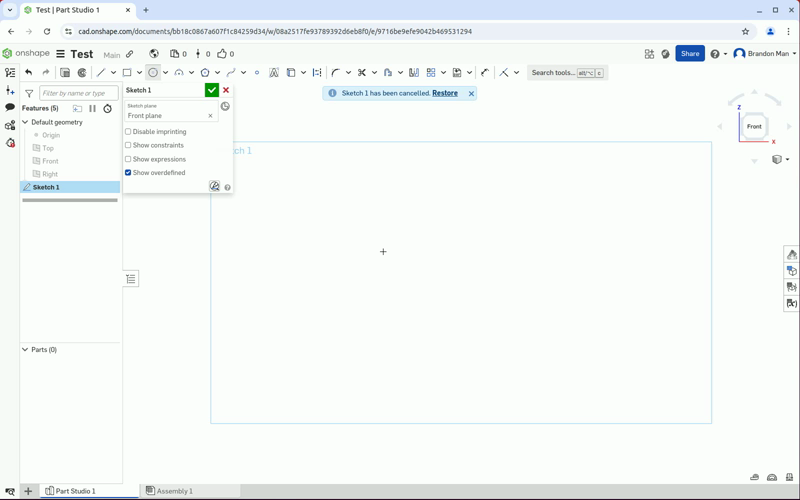
key_up(shift)
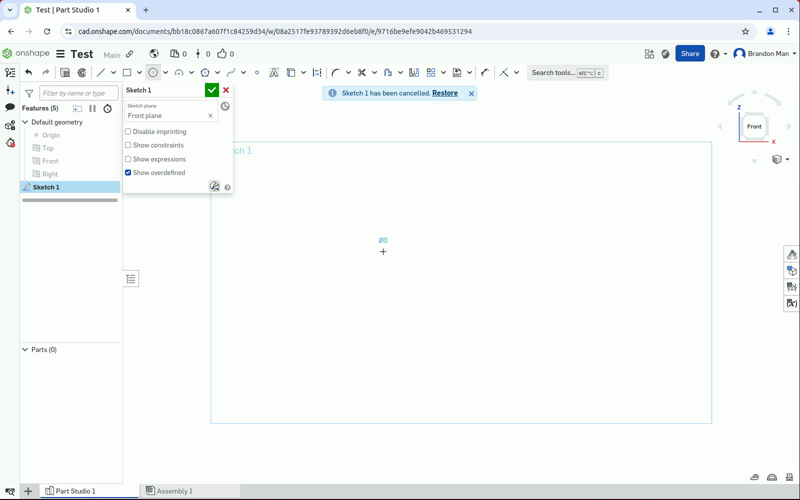
mouse_move(398, 251)
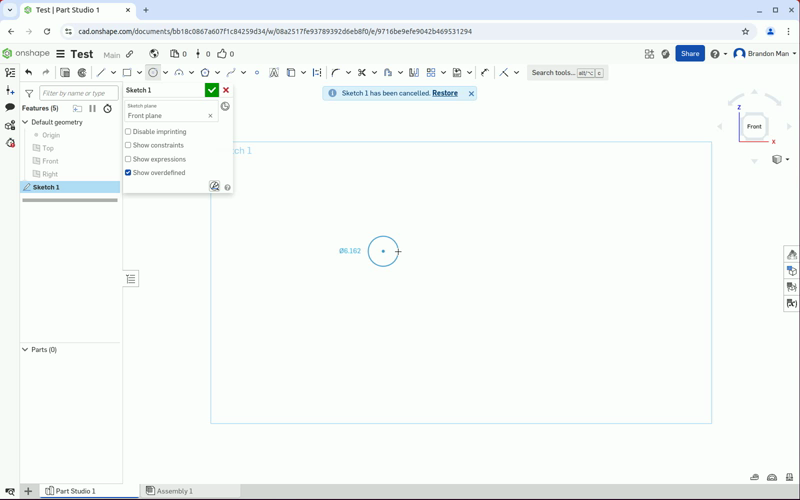
click(398, 251)
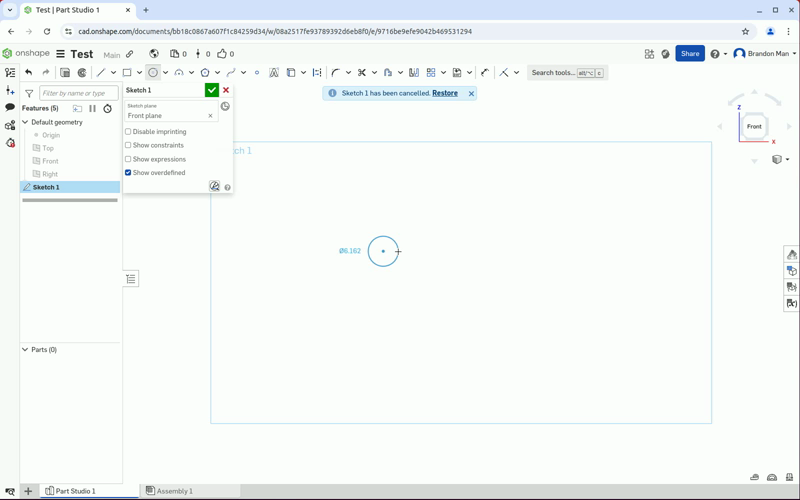
key(esc)
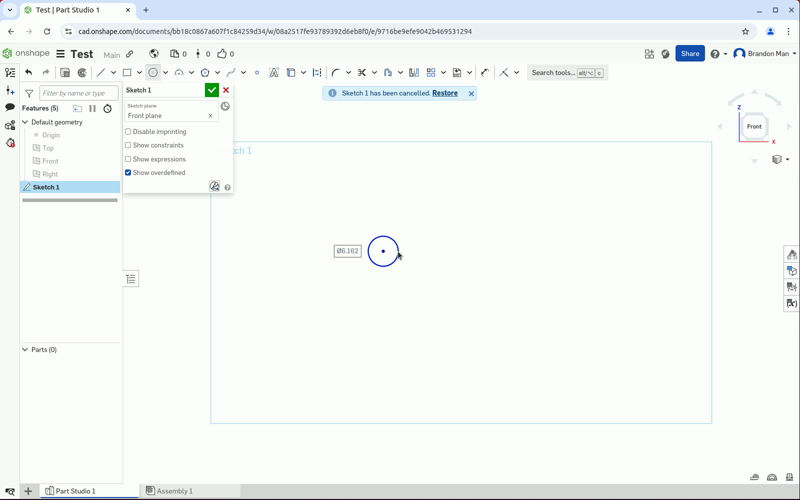
mouse_move(382, 238)
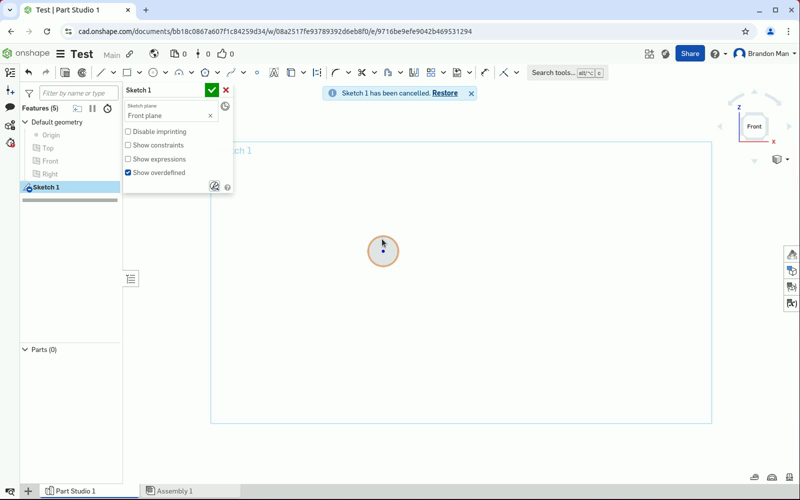
scroll(6)
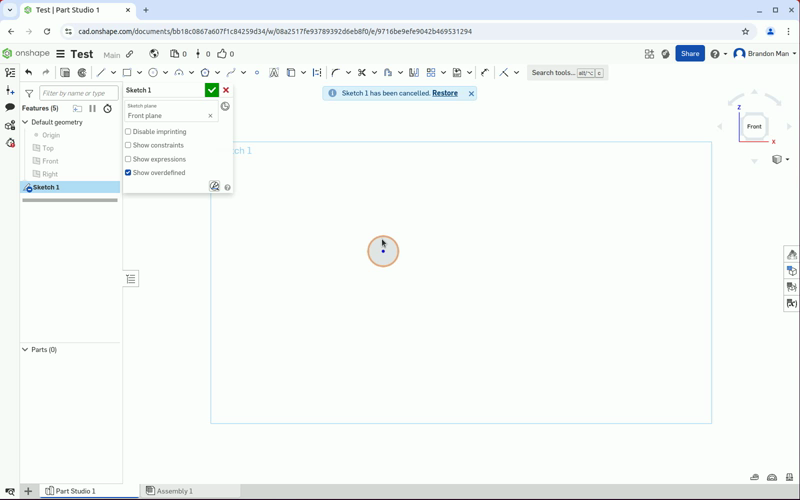
scroll(6)
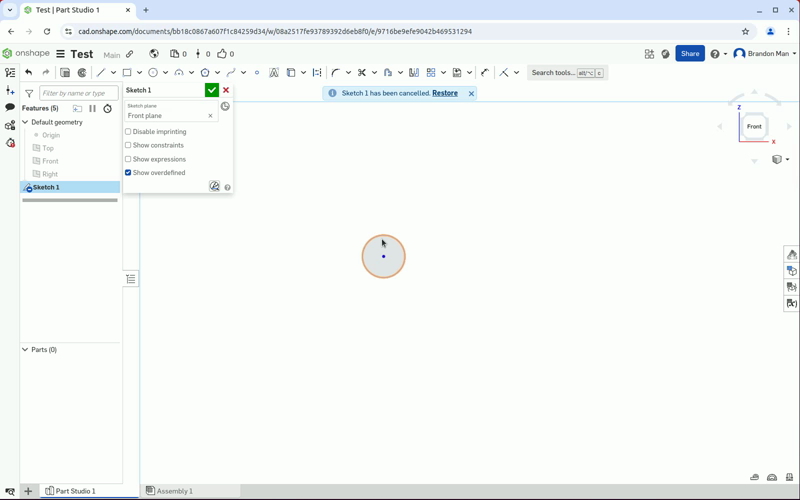
scroll(6)
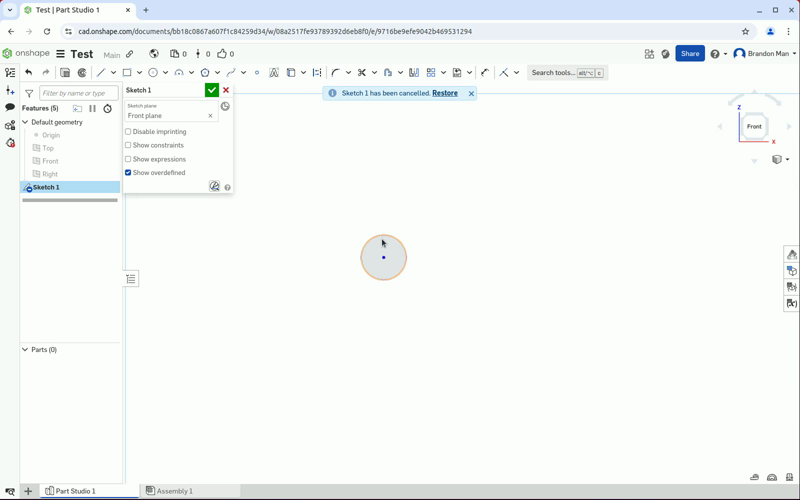
scroll(6)
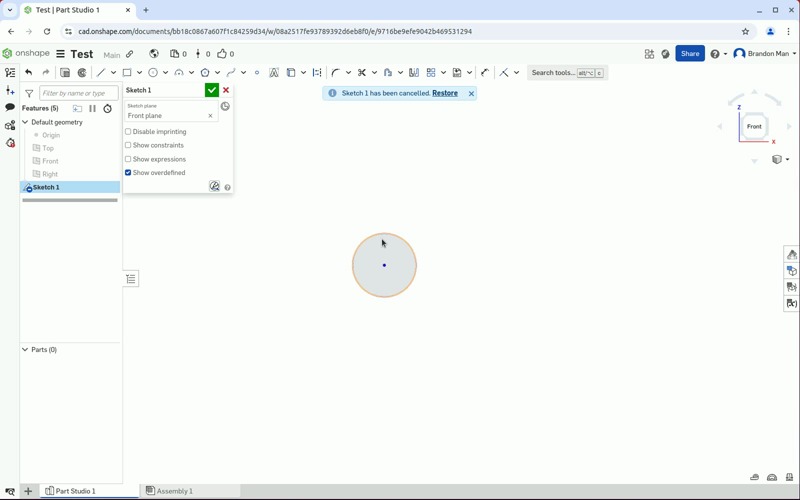
scroll(6)
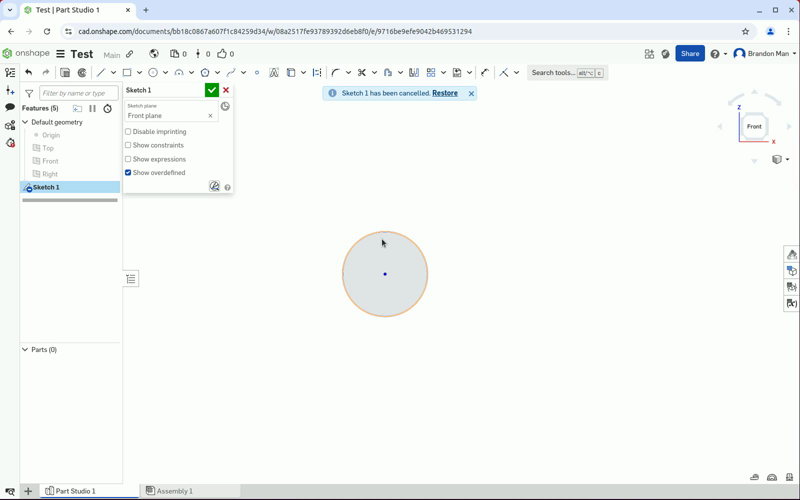
scroll(6)
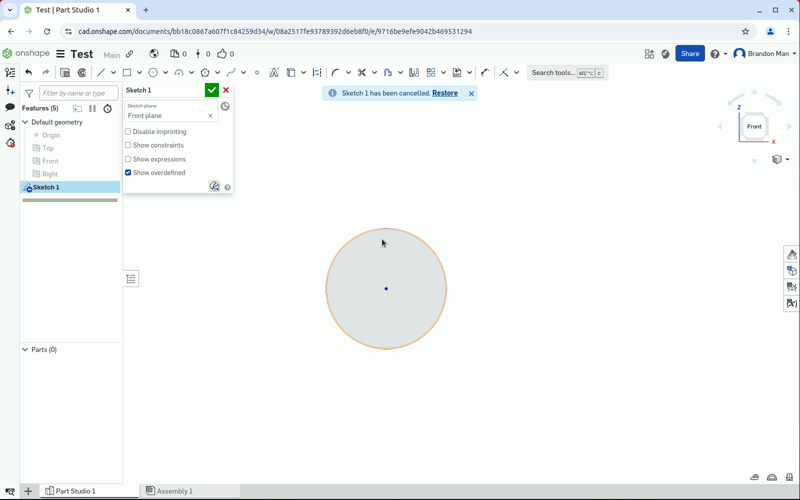
scroll(6)
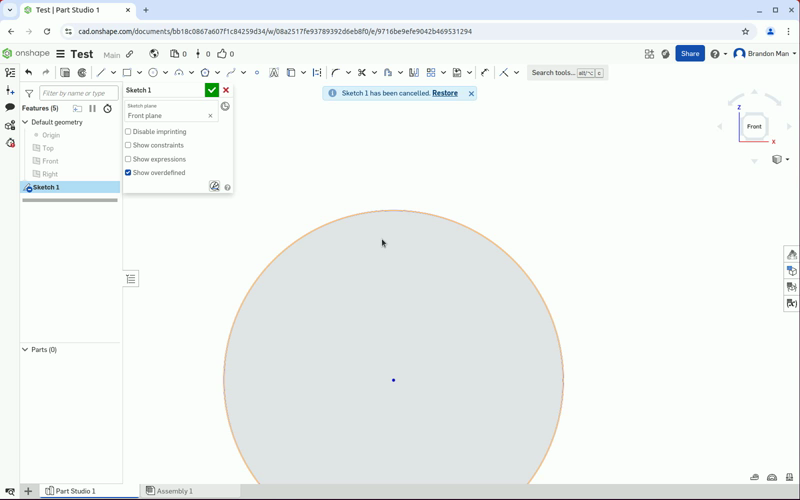
click(382, 238)
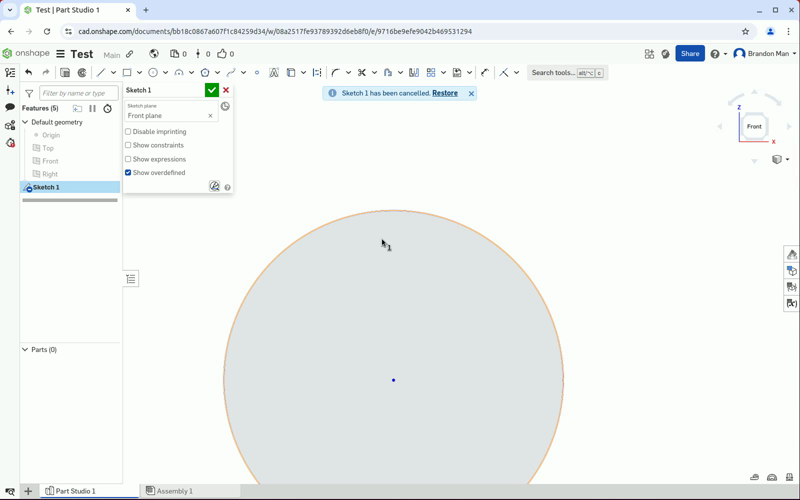
scroll(-6)
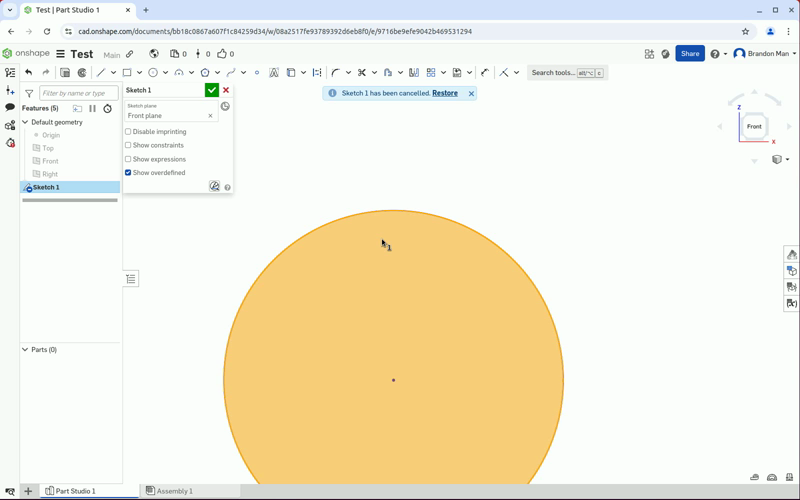
scroll(-6)
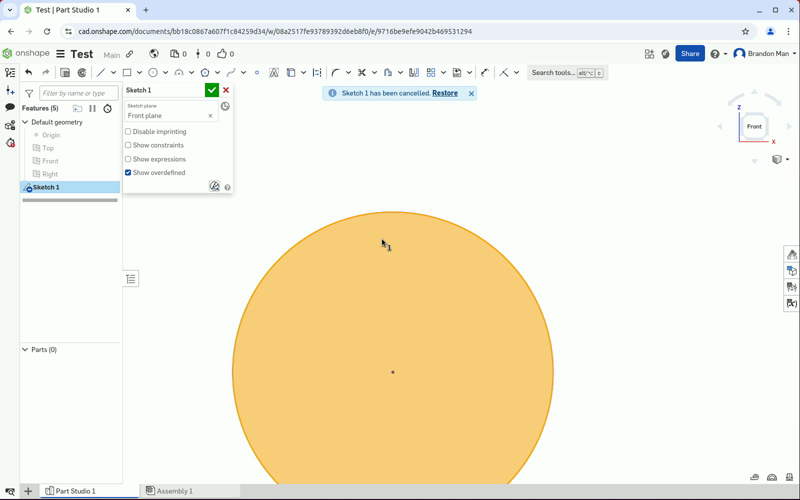
scroll(-6)
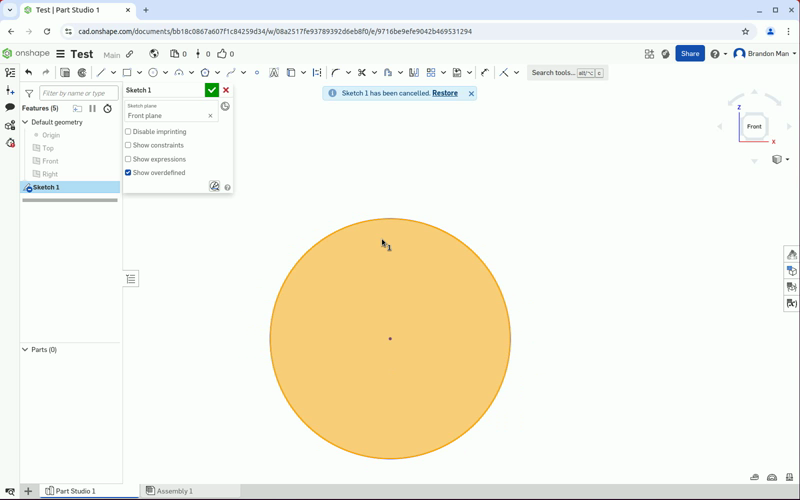
scroll(-6)
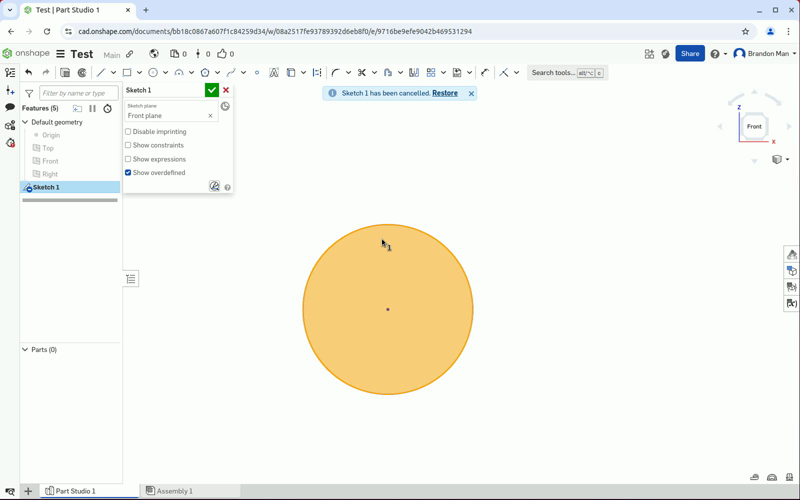
scroll(-6)
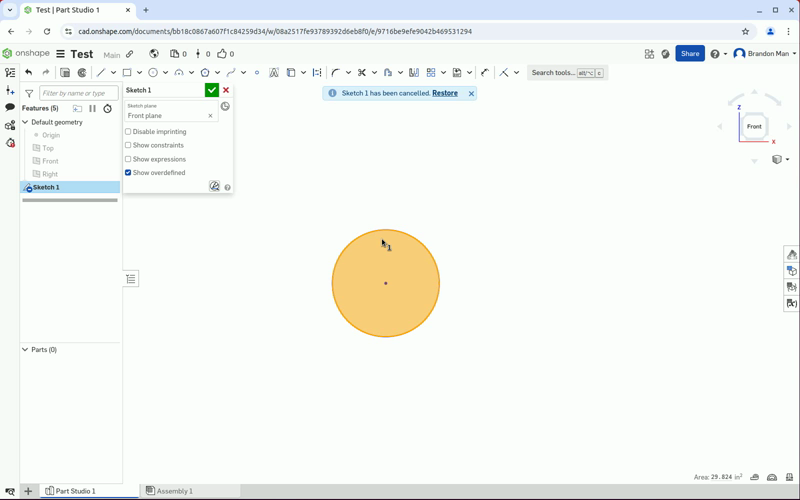
scroll(-6)
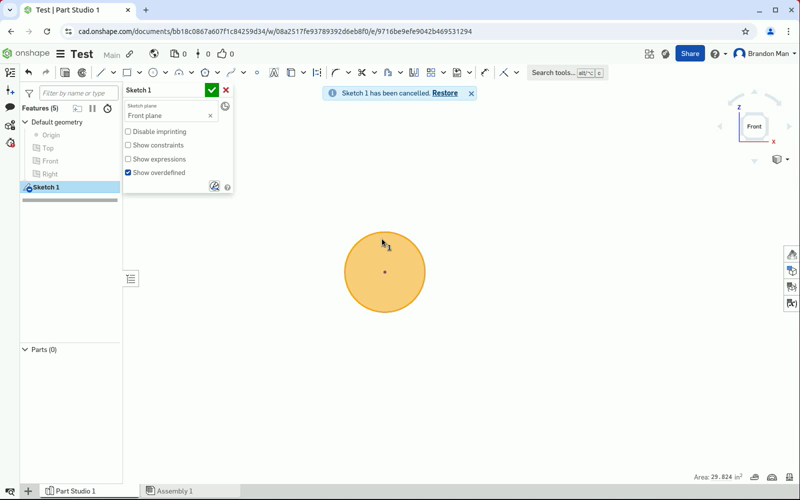
scroll(-6)
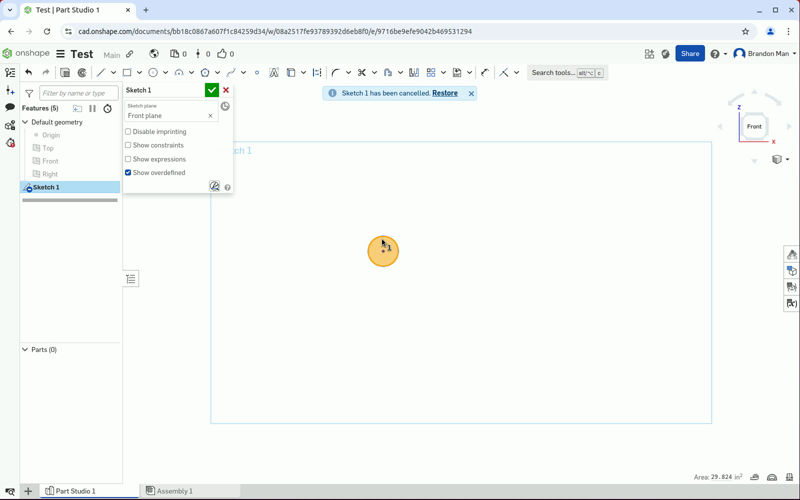
mouse_move(73, 352)
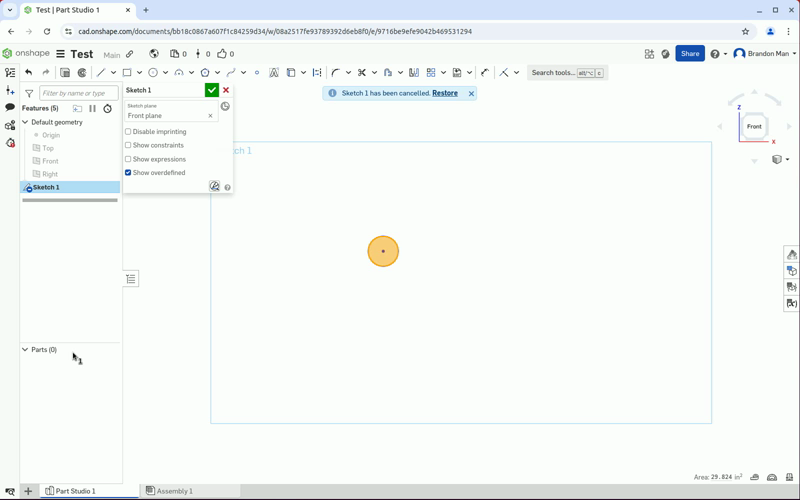
key(shift+y)
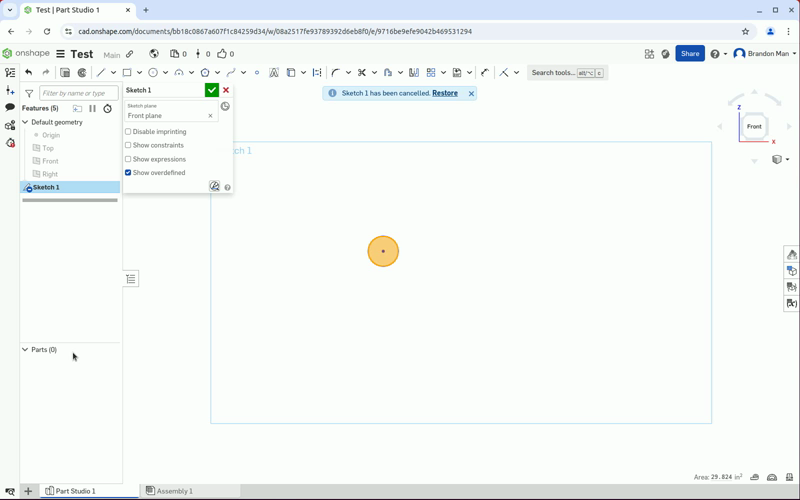
key(shift+e)
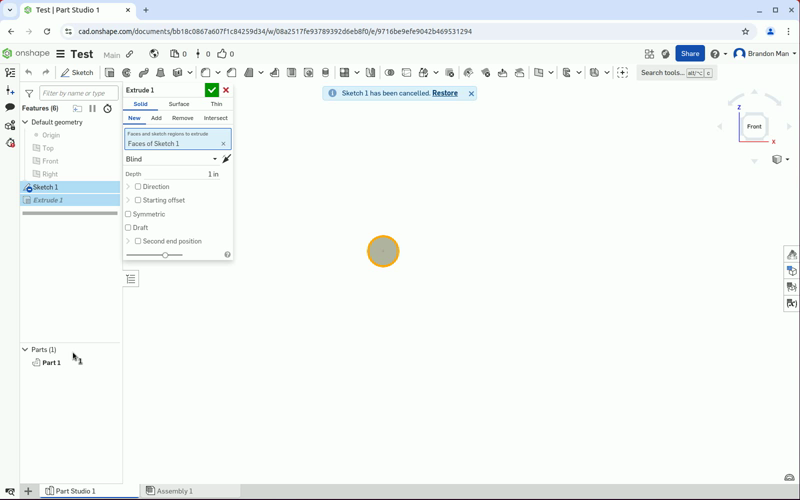
mouse_move(143, 106)
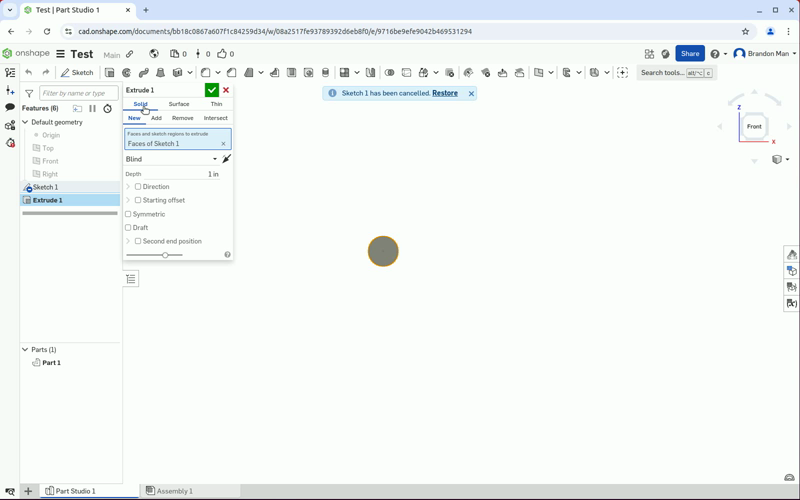
click(143, 106)
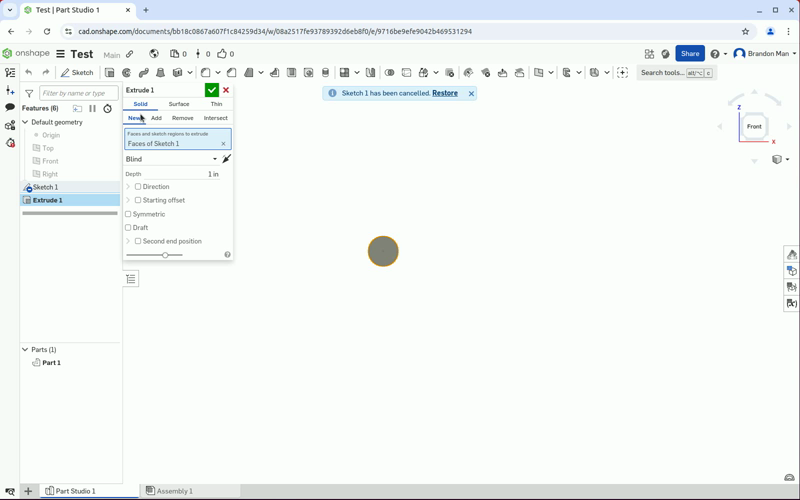
mouse_move(137, 120)
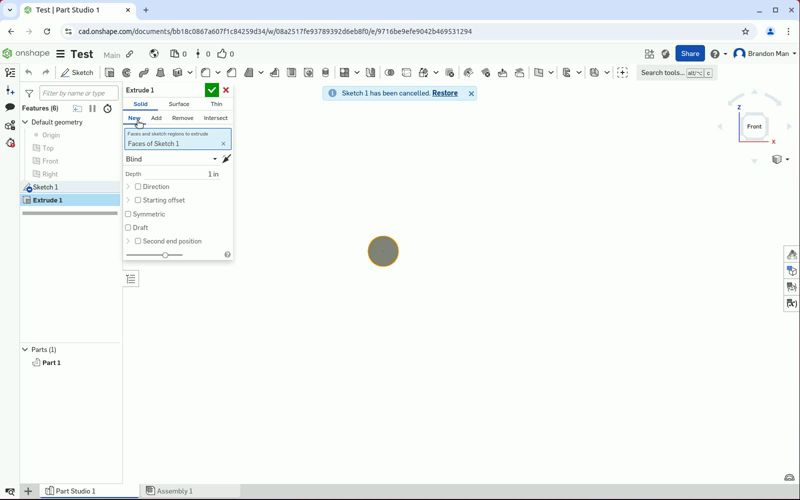
click(137, 120)
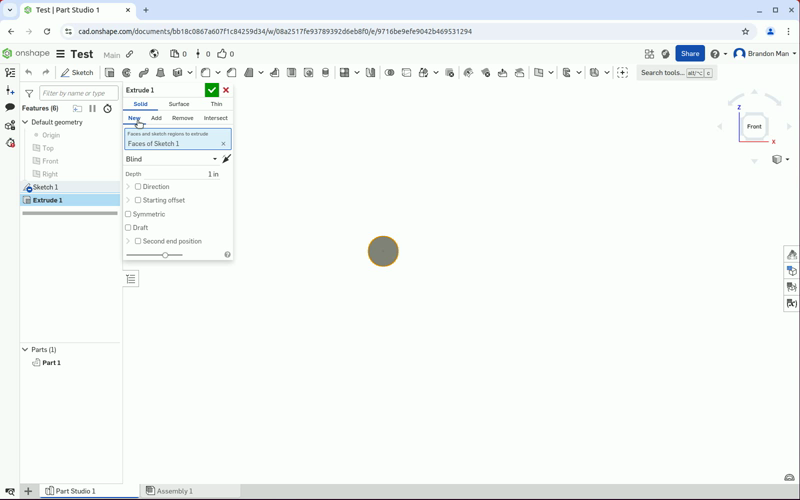
key(tab, 4)
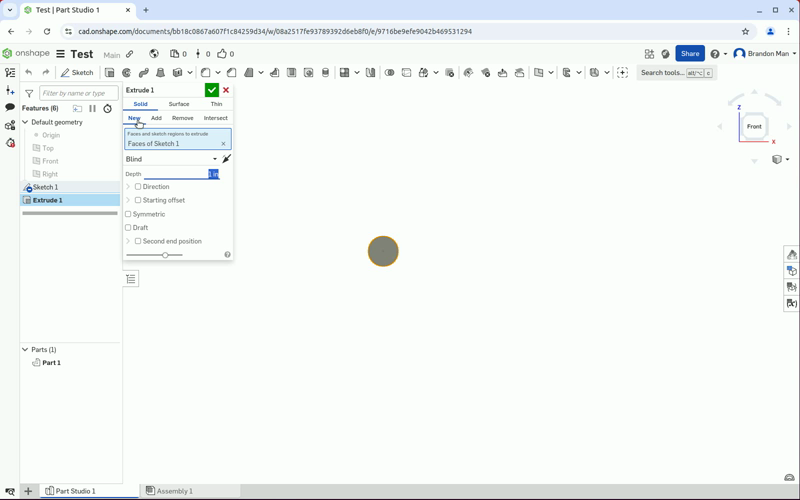
text(2.407)
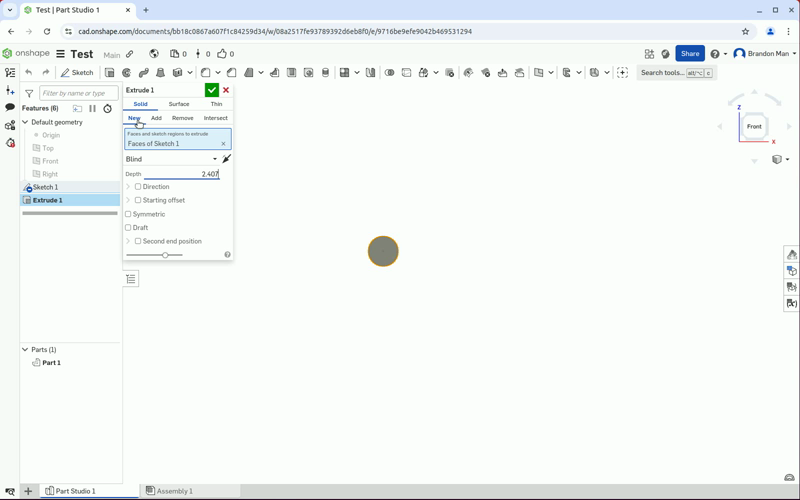
key(enter)
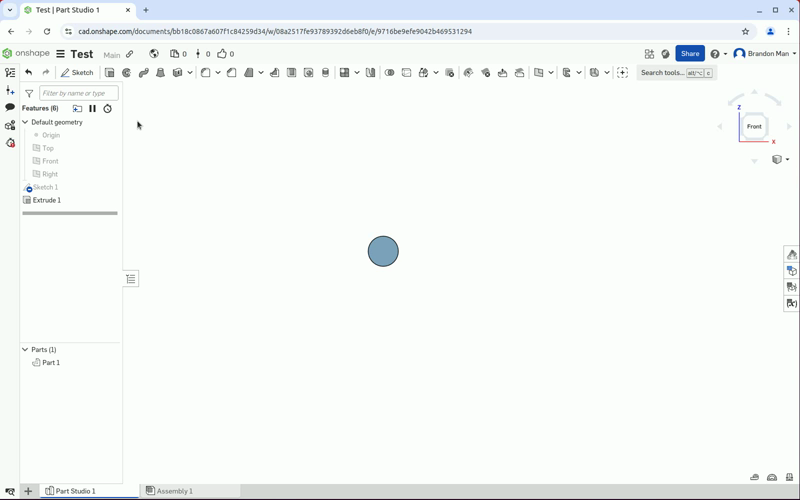
key(shift+h)
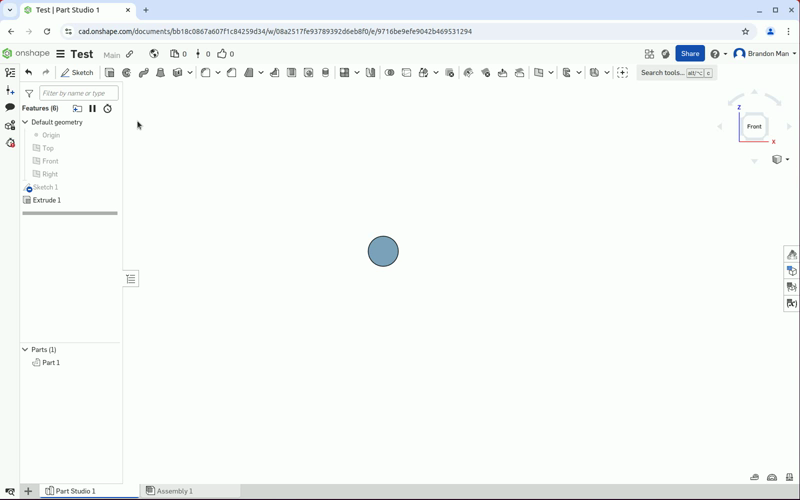
key(shift+h)
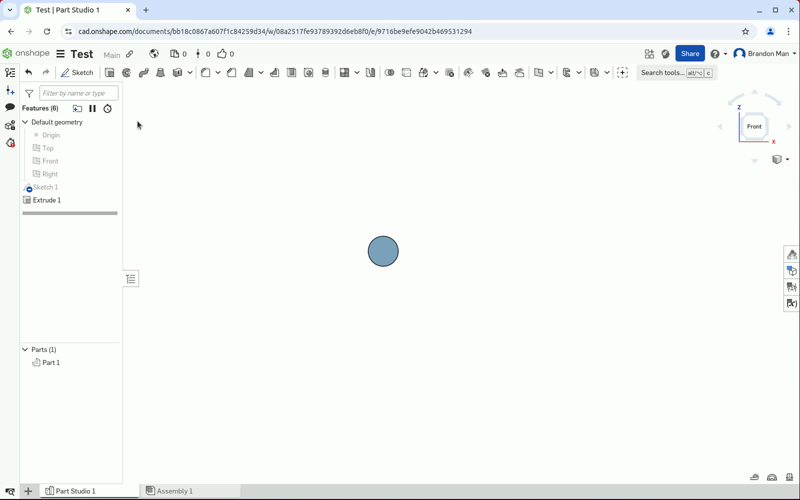
mouse_move(73, 189)
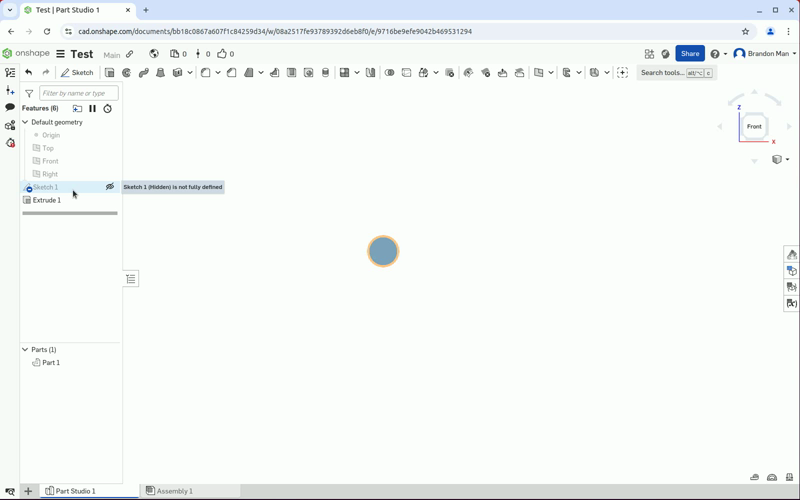
click(73, 189)
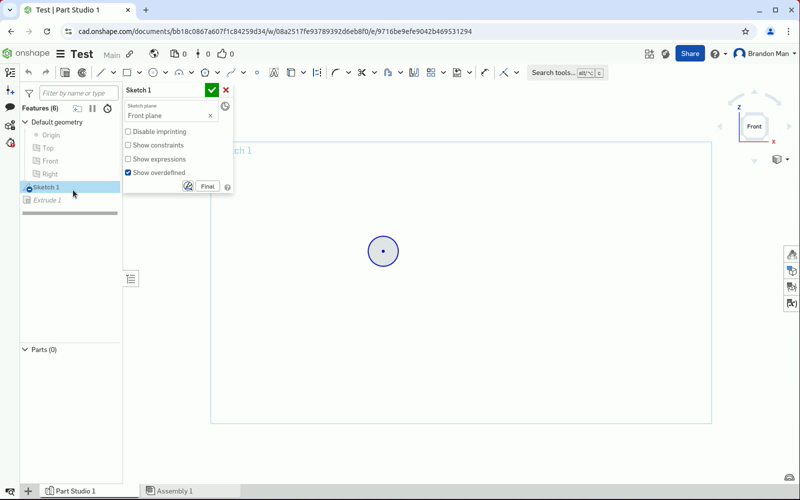
mouse_move(229, 92)
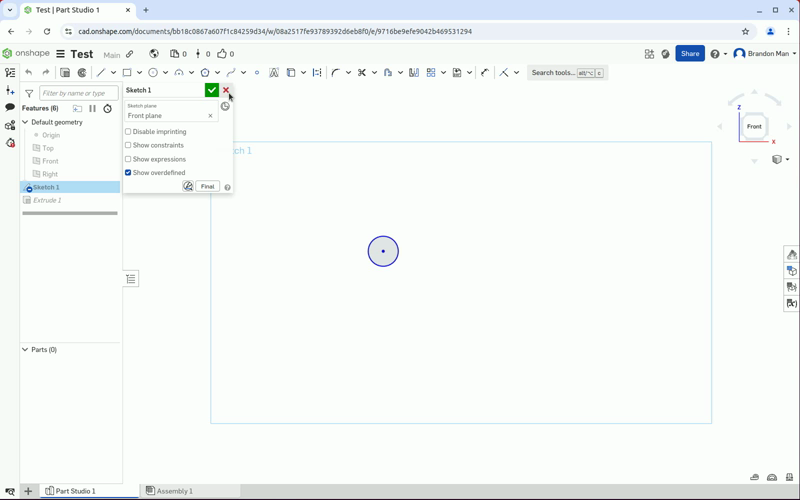
click(229, 92)
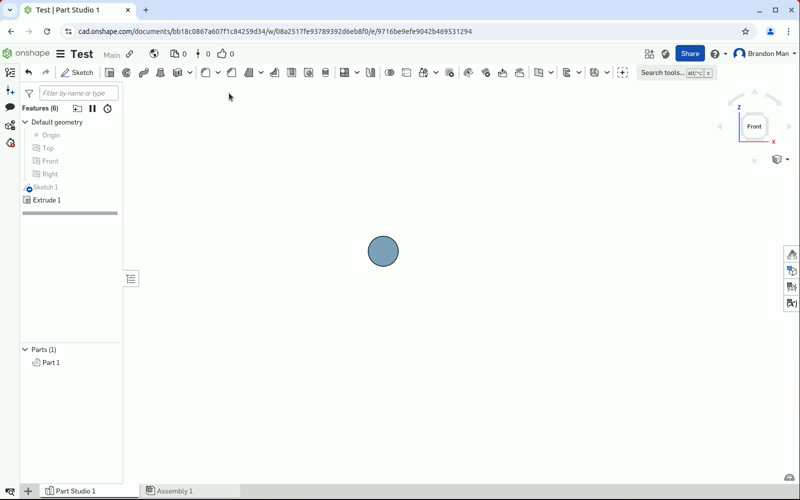
mouse_move(541, 75)
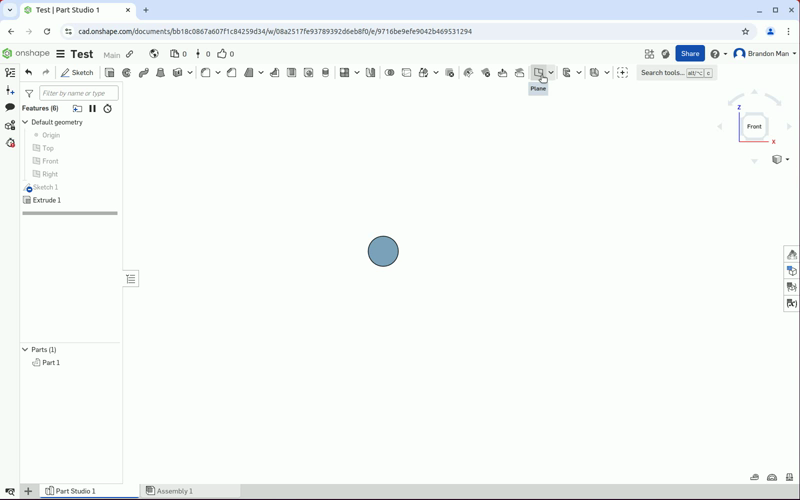
click(541, 75)
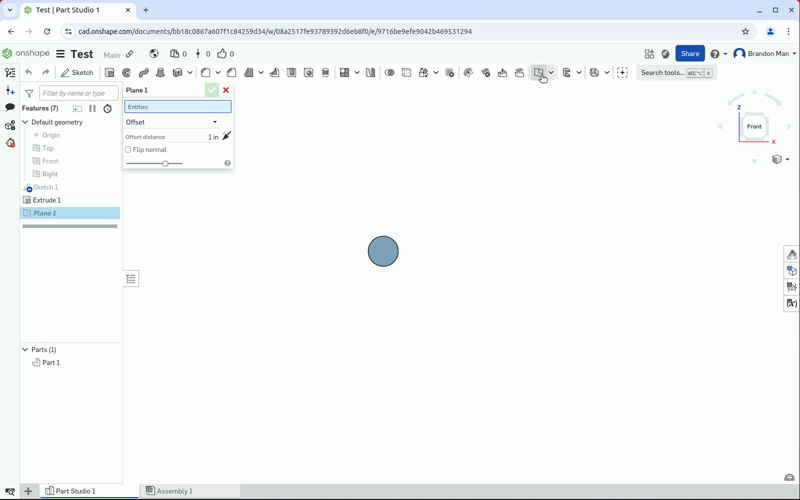
mouse_move(73, 163)
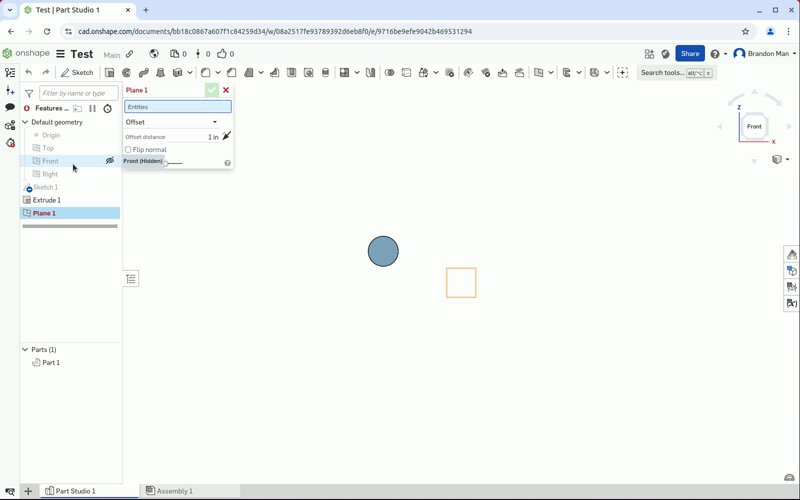
click(73, 163)
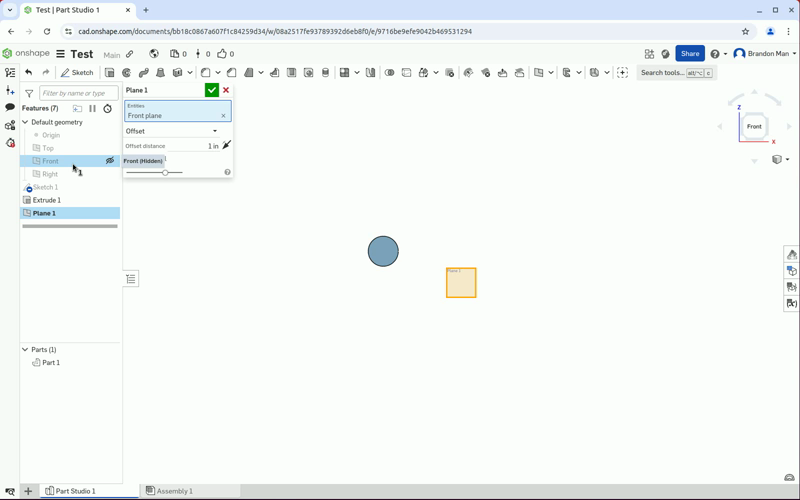
key(tab, 2)
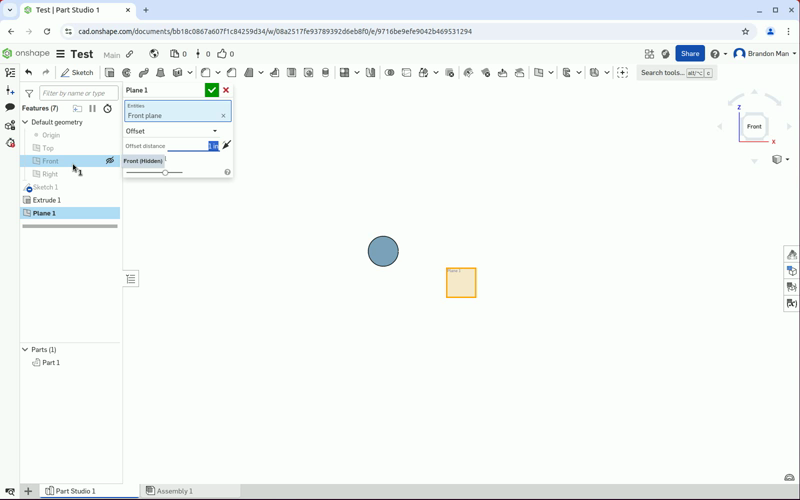
text(2.403)
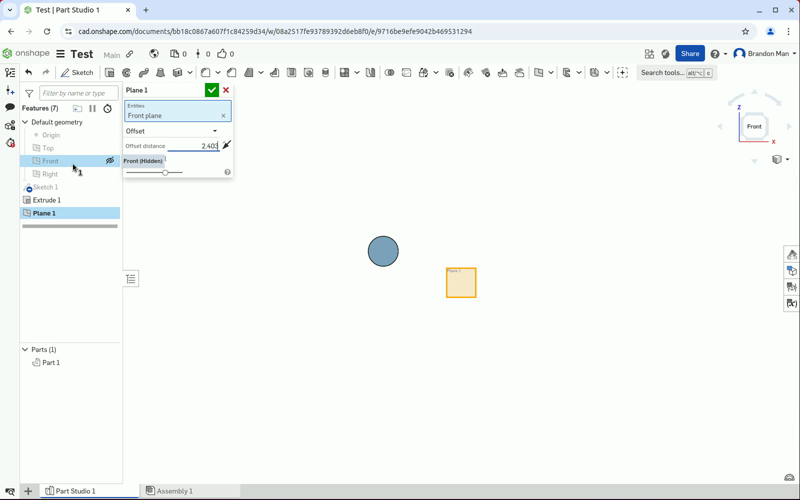
key(enter, 2)
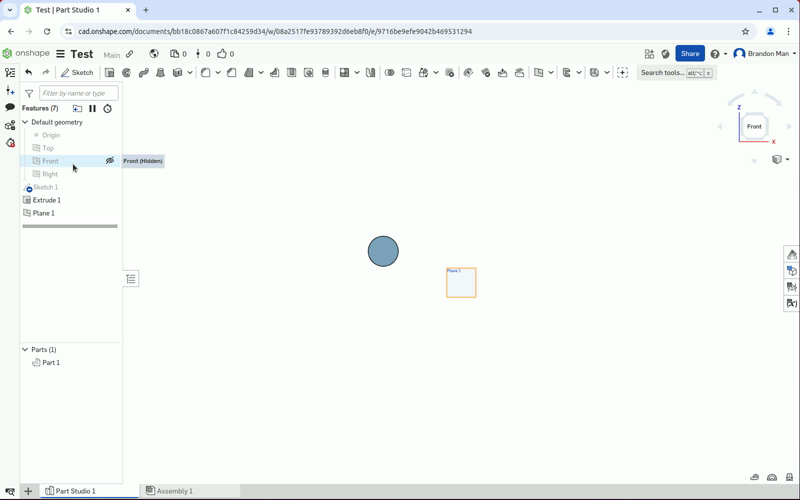
key(shift+s)
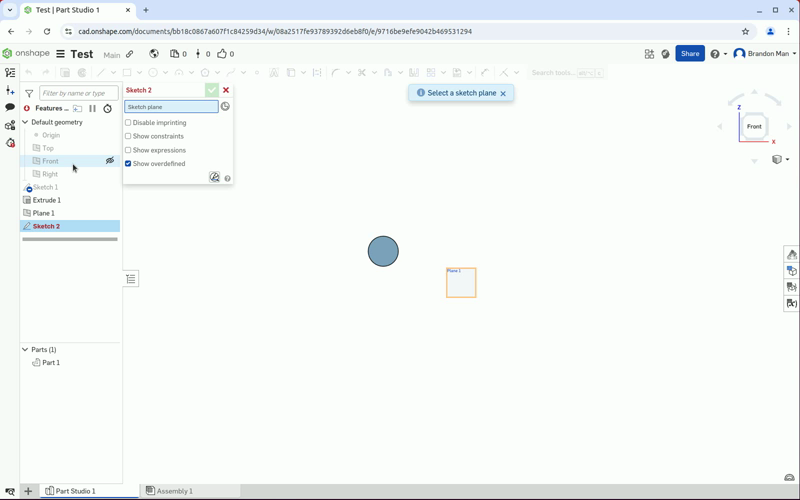
mouse_move(73, 215)
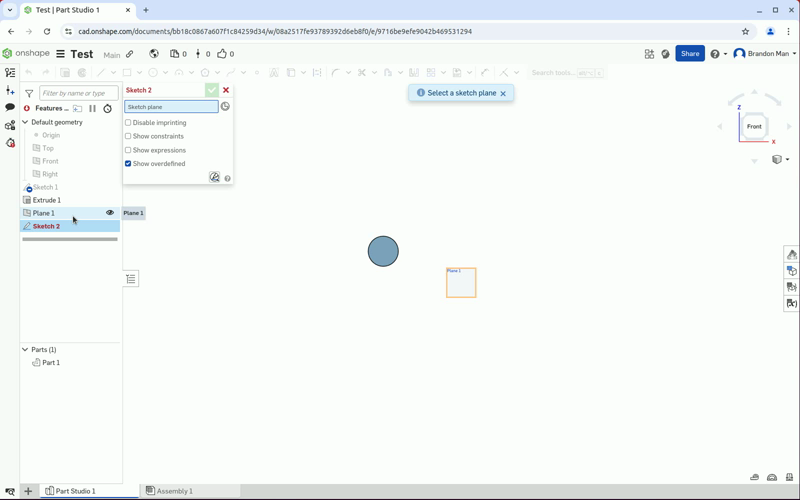
click(73, 215)
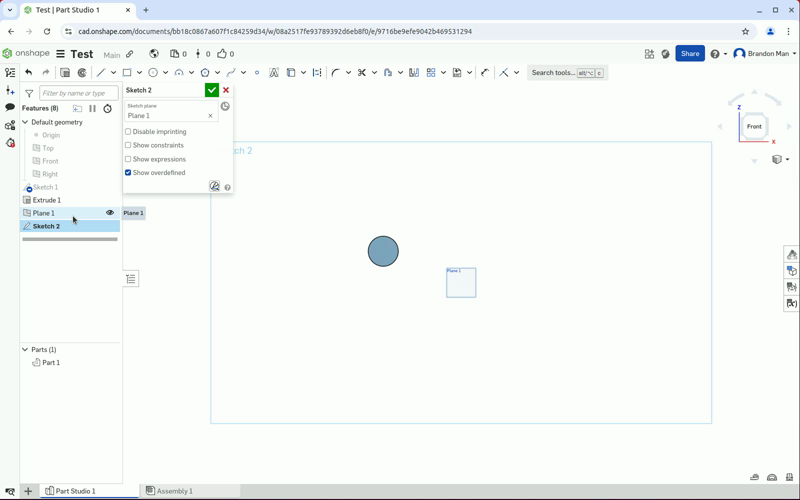
mouse_move(73, 352)
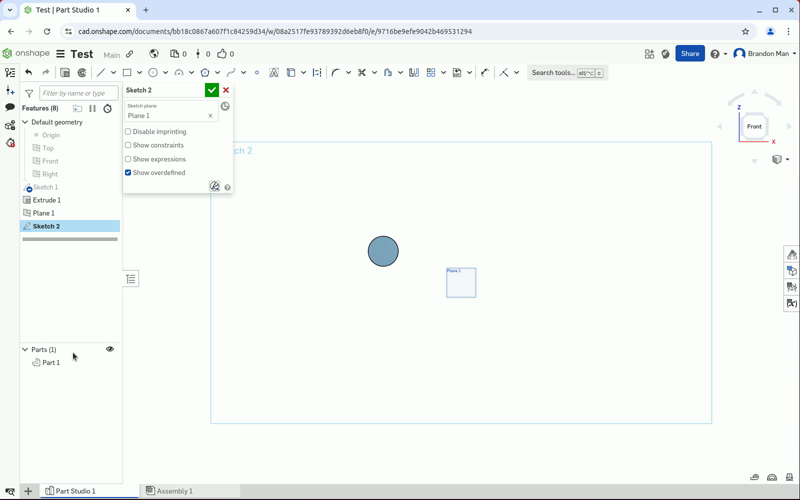
key(y)
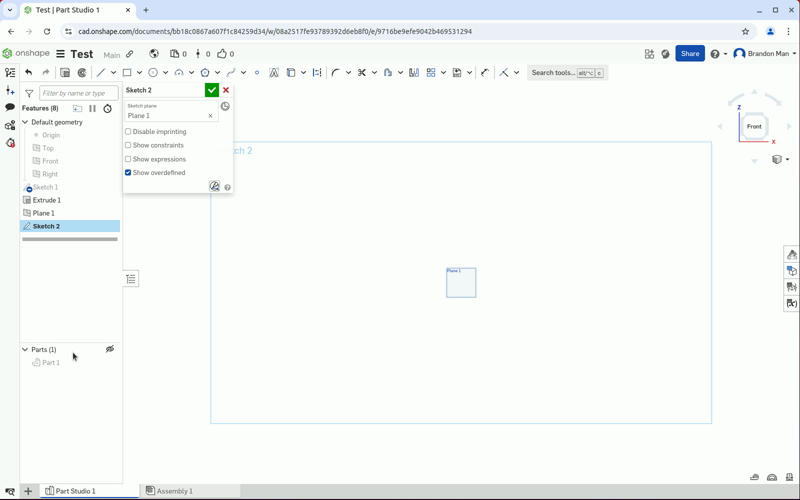
key(c)
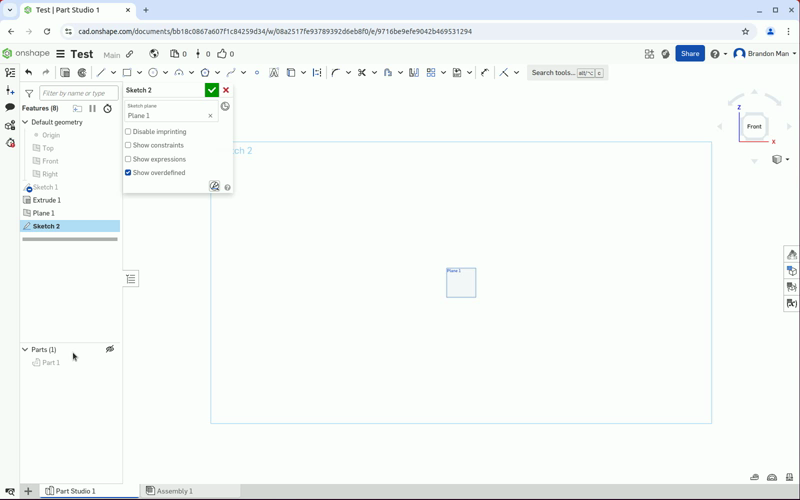
key_down(shift)
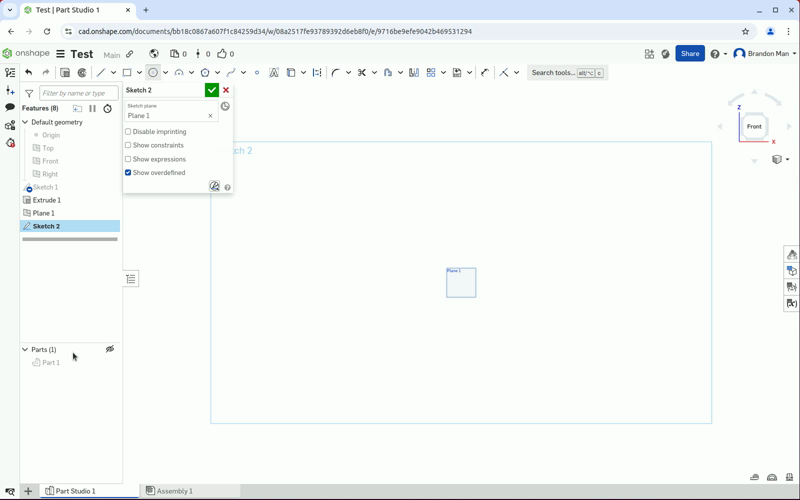
mouse_move(383, 251)
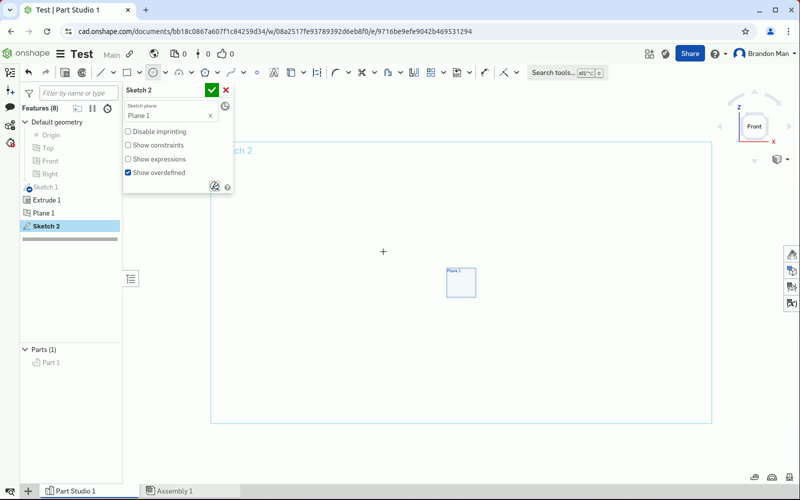
click(383, 251)
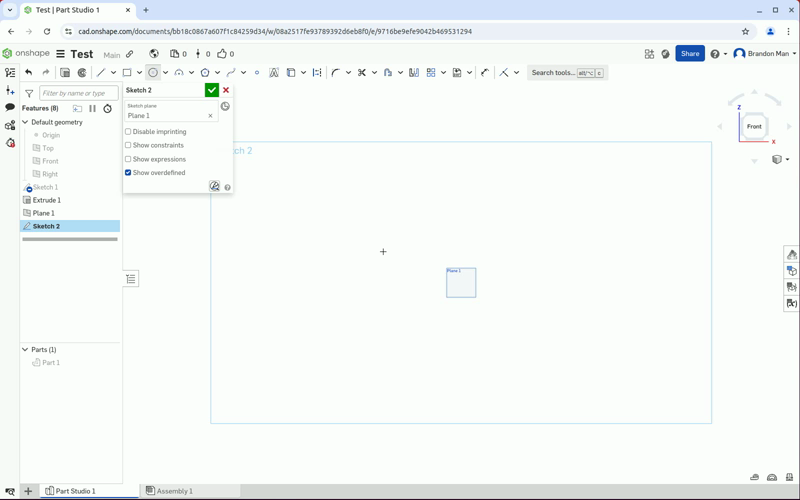
key_up(shift)
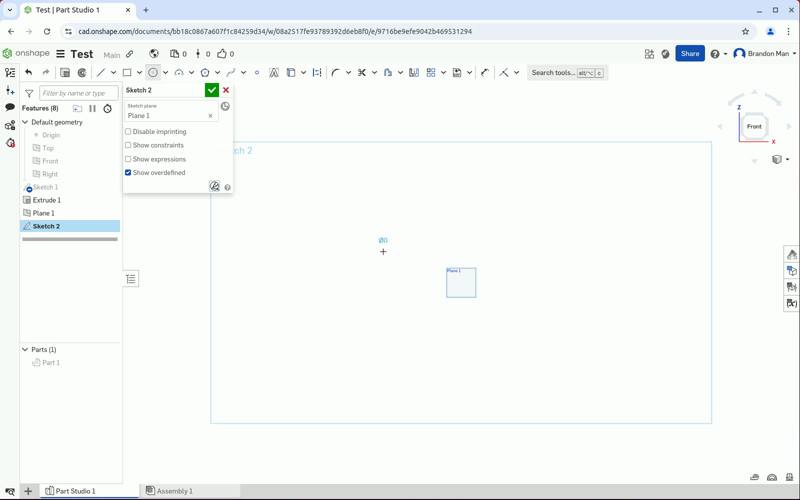
mouse_move(392, 251)
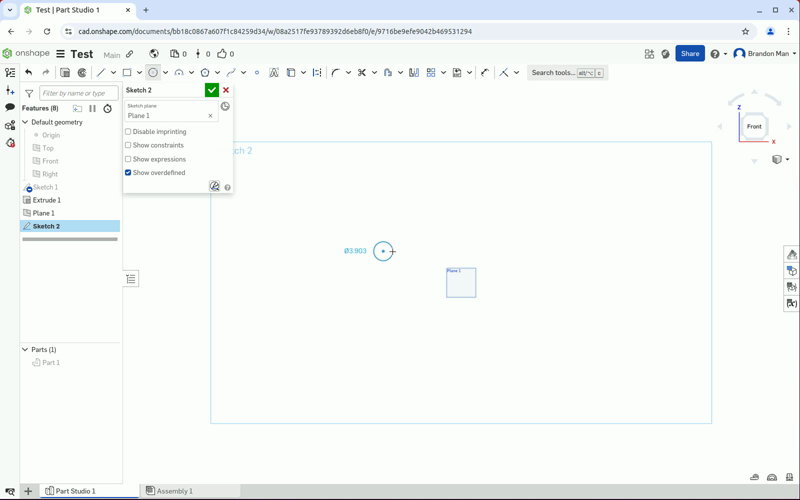
click(392, 251)
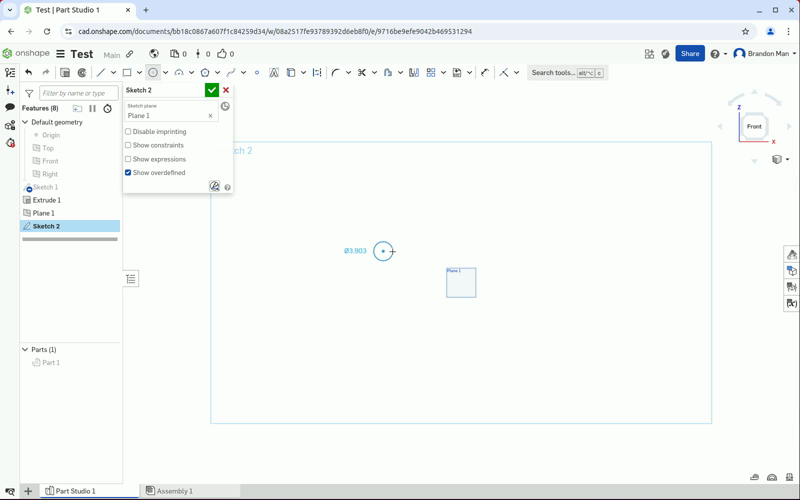
key(esc)
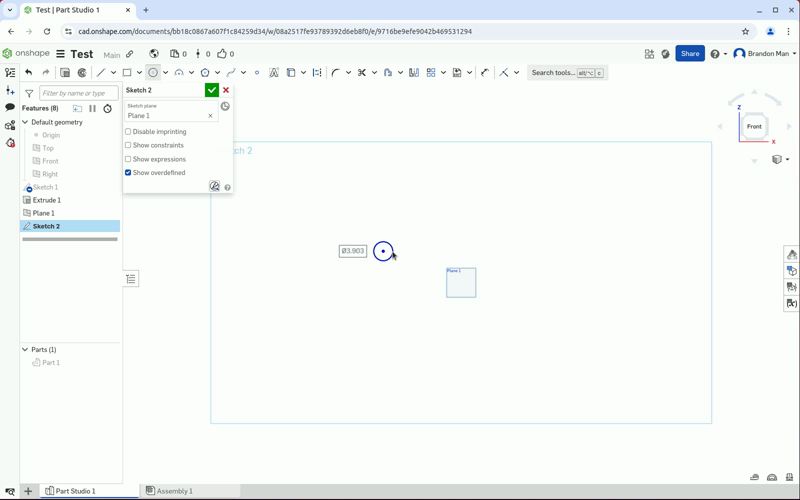
mouse_move(380, 258)
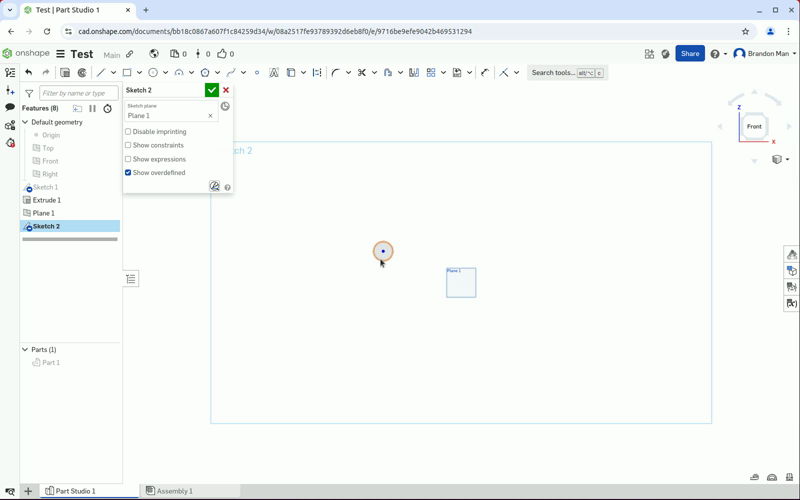
scroll(6)
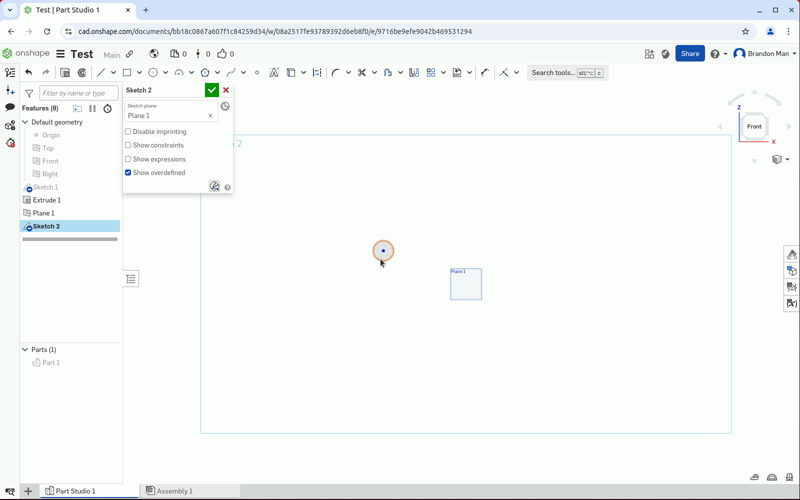
scroll(6)
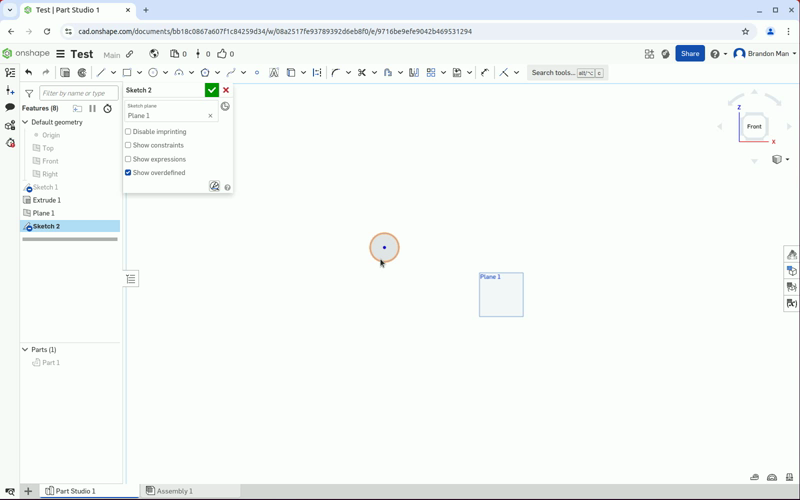
scroll(6)
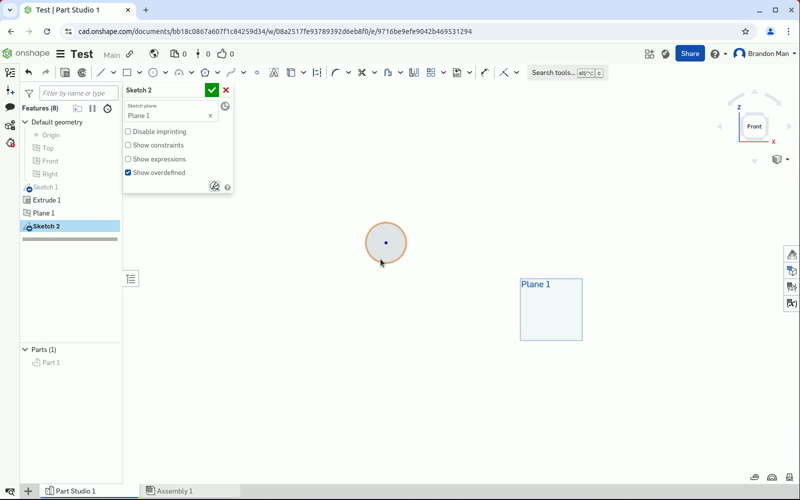
scroll(6)
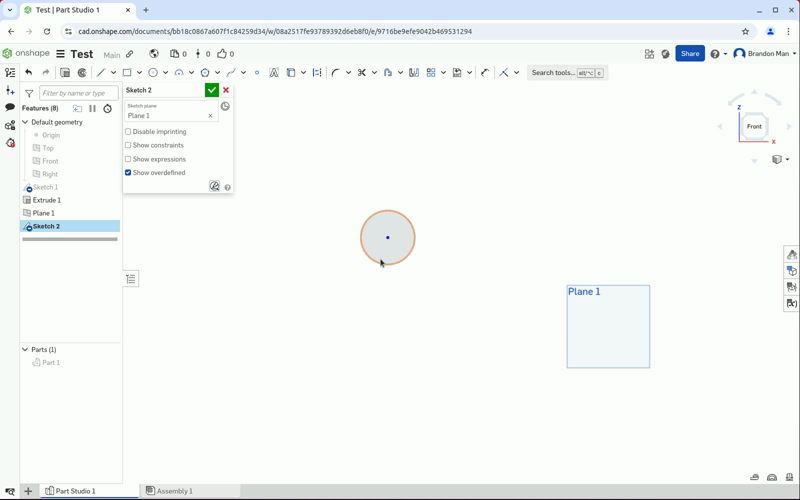
scroll(6)
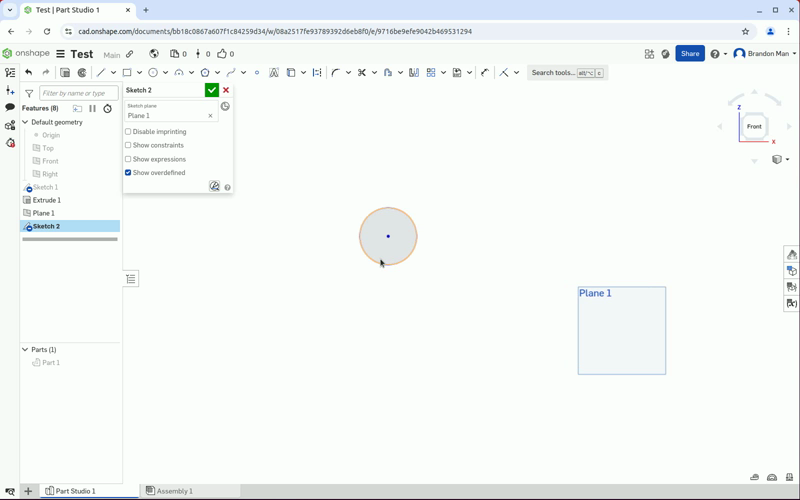
scroll(6)
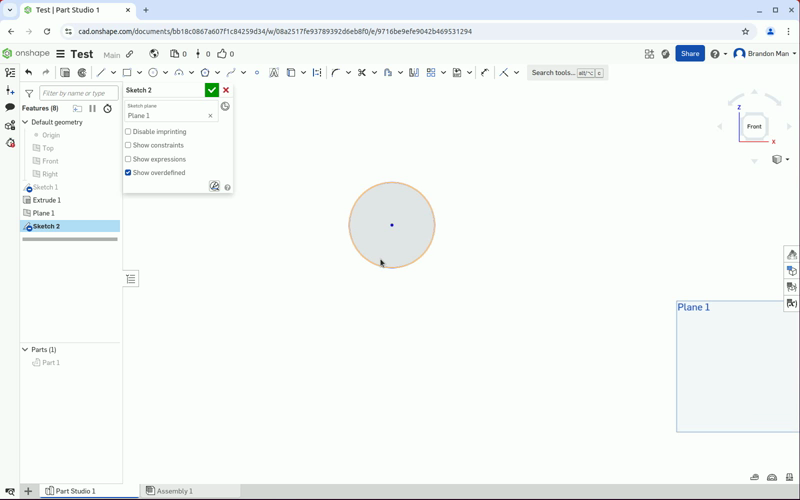
scroll(6)
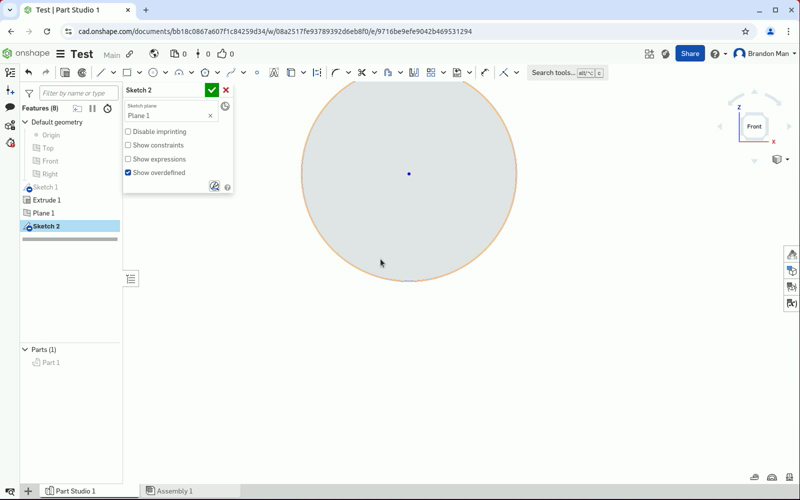
click(380, 258)
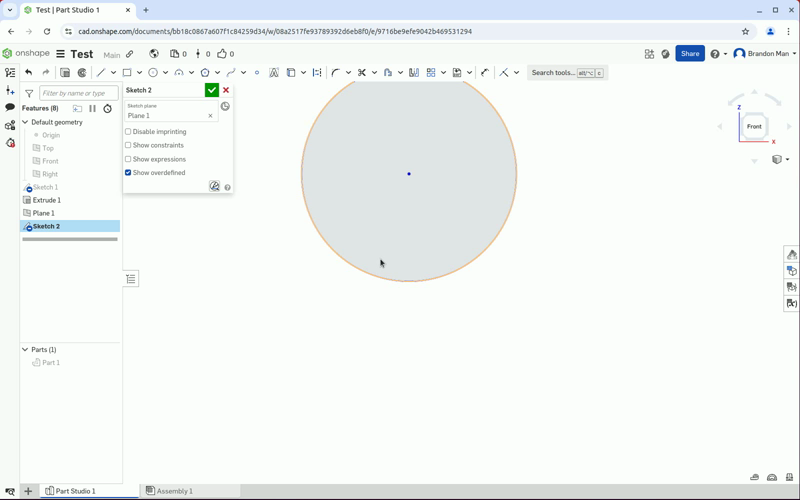
scroll(-6)
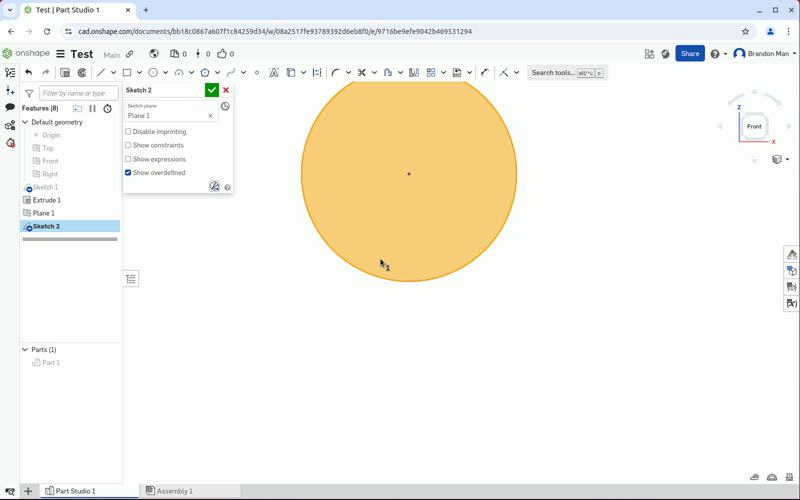
scroll(-6)
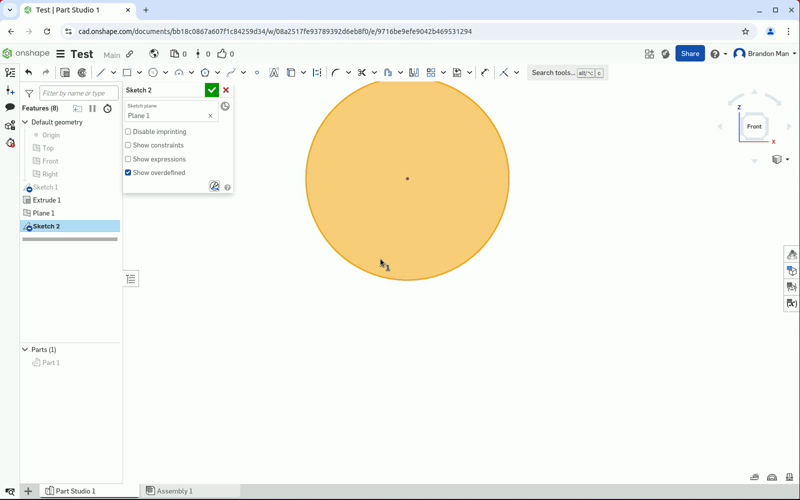
scroll(-6)
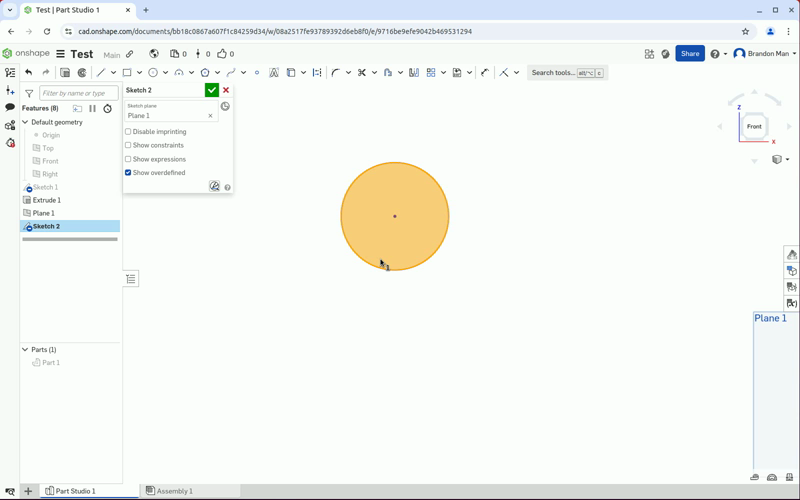
scroll(-6)
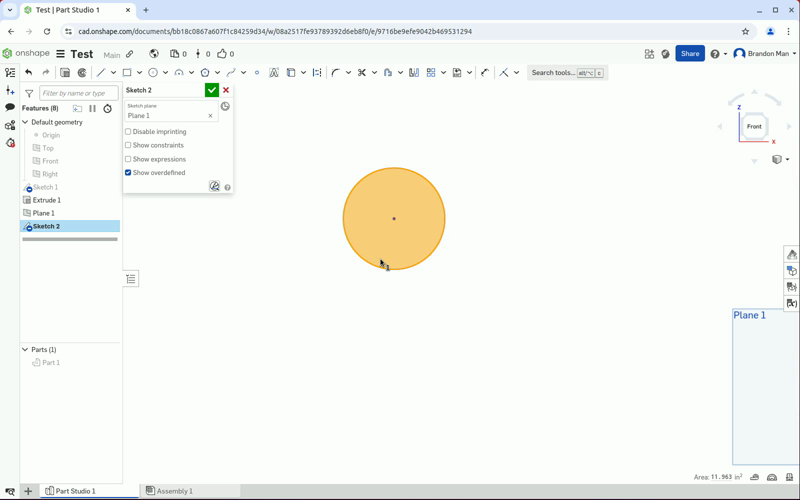
scroll(-6)
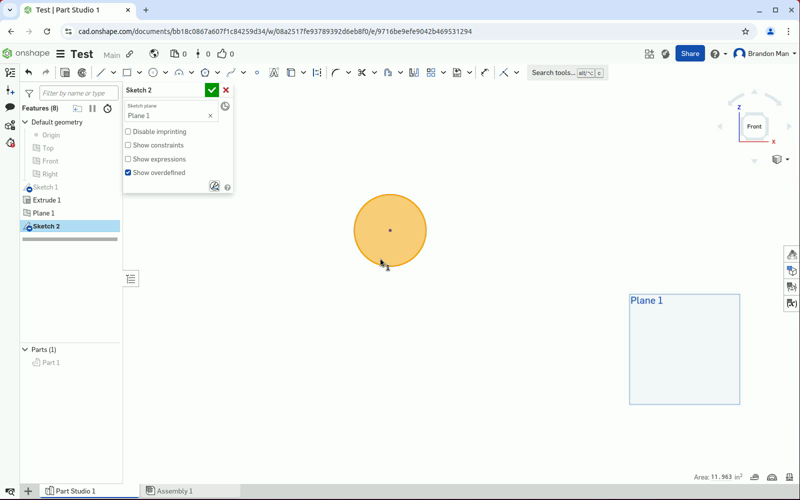
scroll(-6)
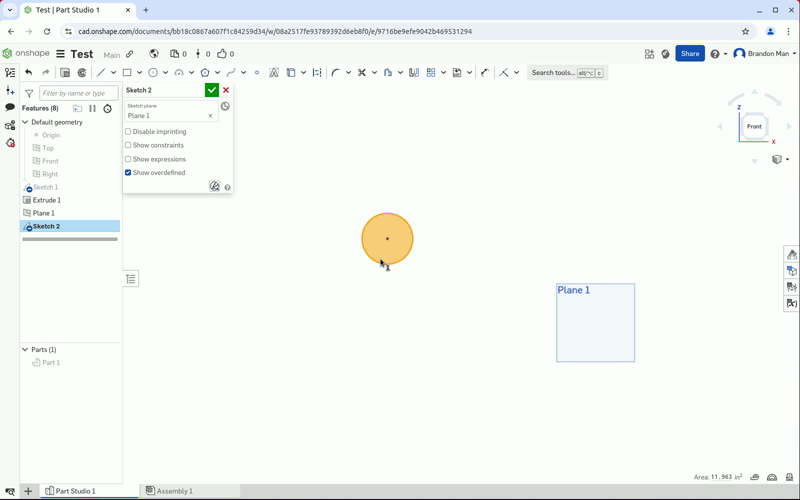
scroll(-6)
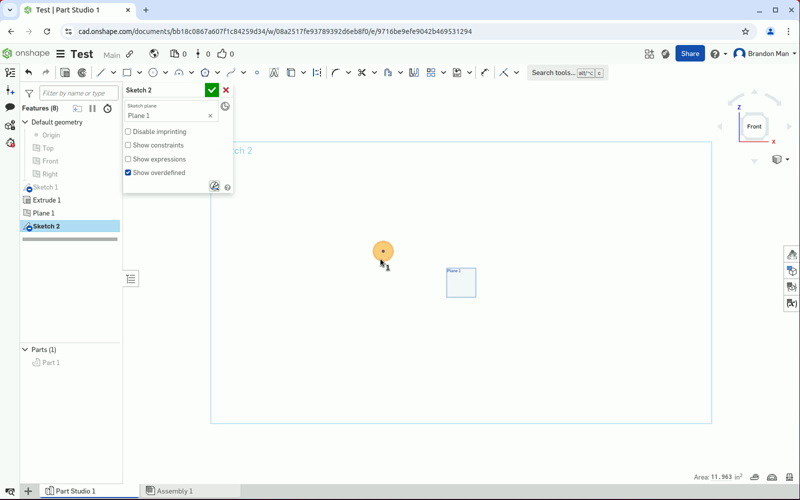
mouse_move(73, 352)
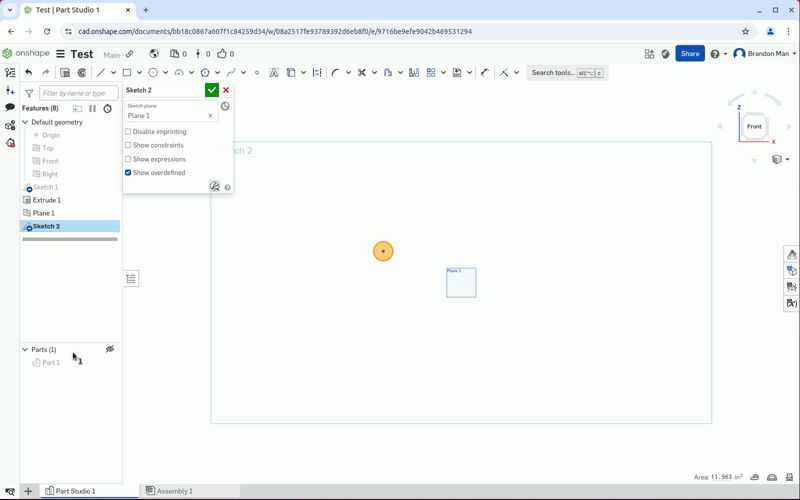
key(shift+y)
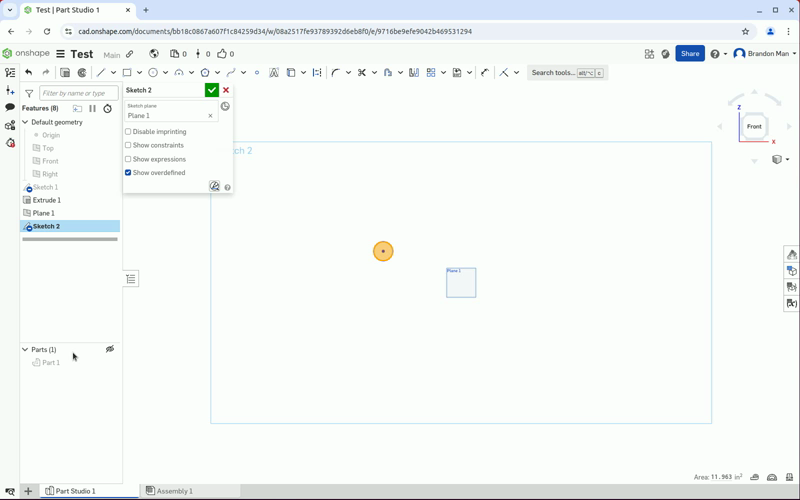
key(shift+e)
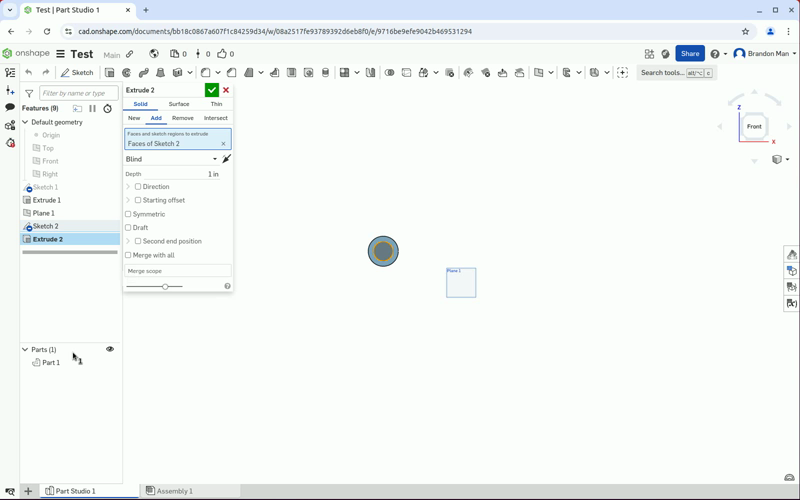
mouse_move(143, 106)
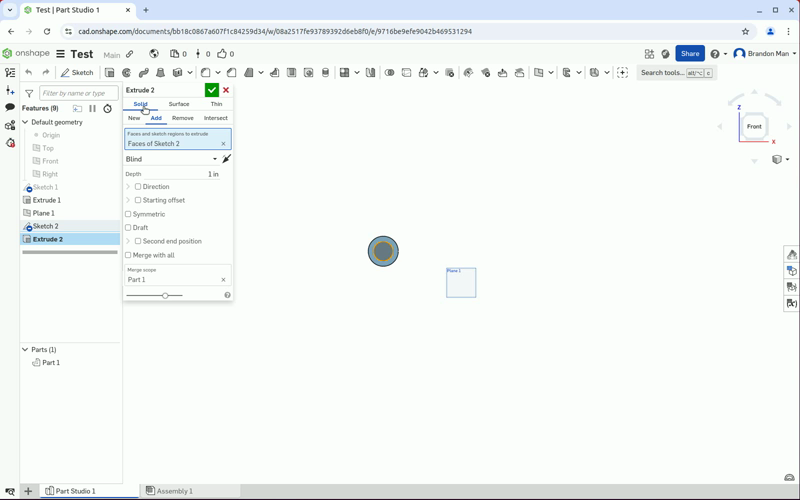
click(143, 106)
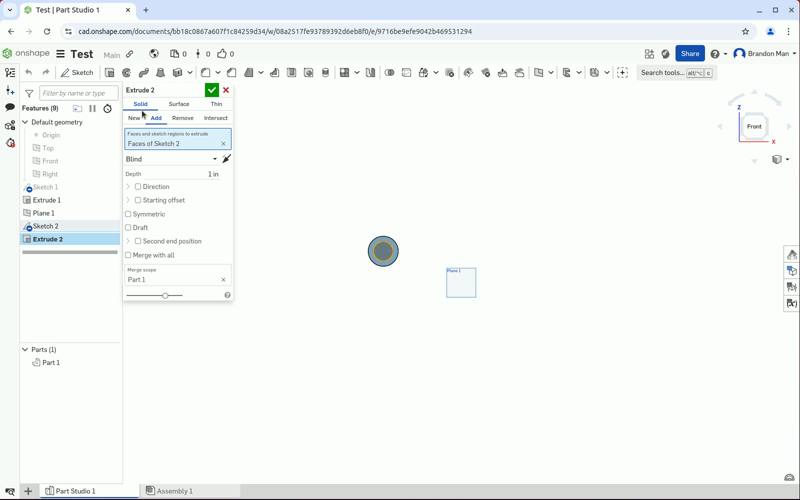
mouse_move(137, 120)
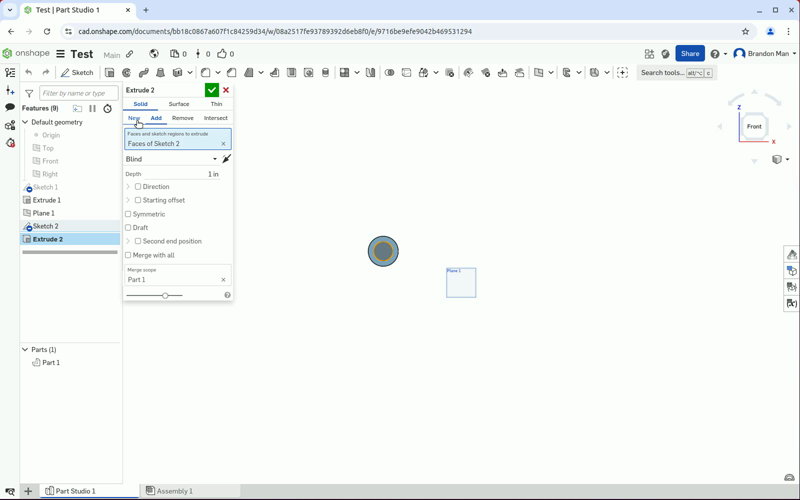
click(137, 120)
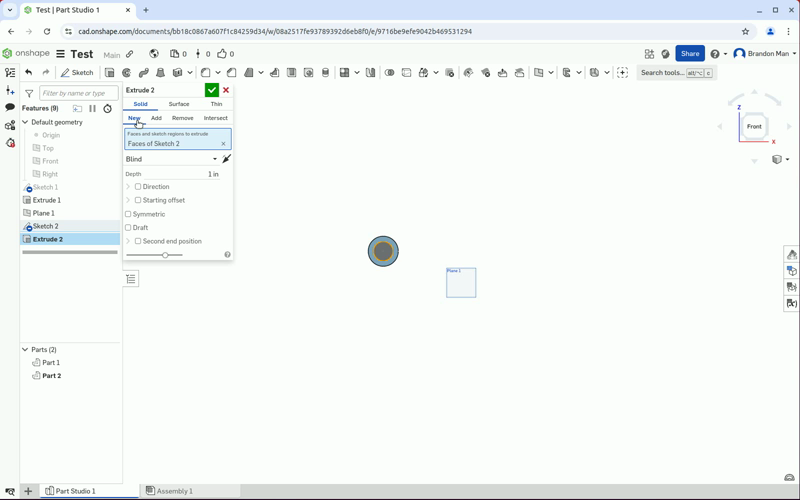
key(tab, 4)
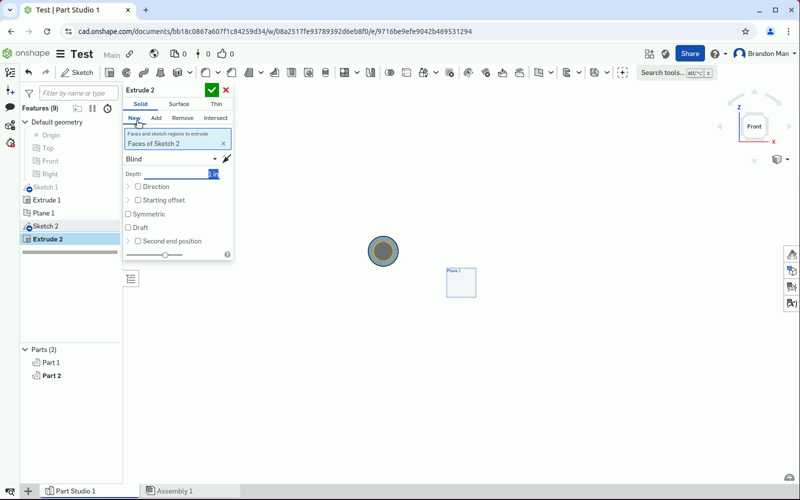
text(15.646)
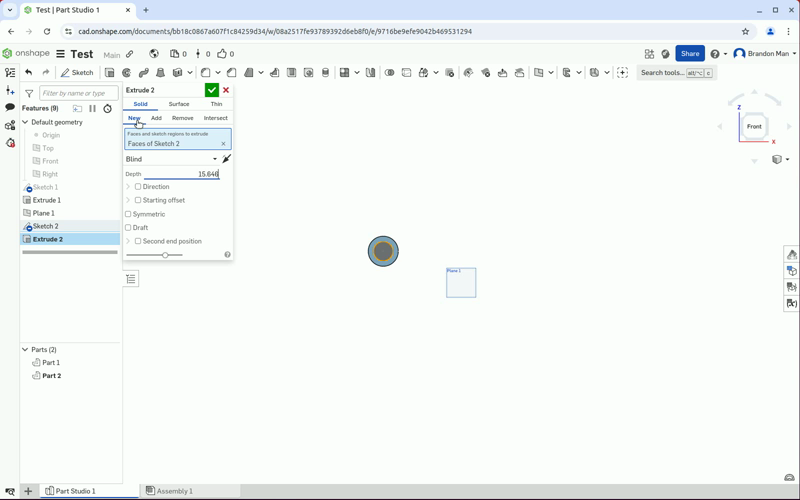
key(enter)
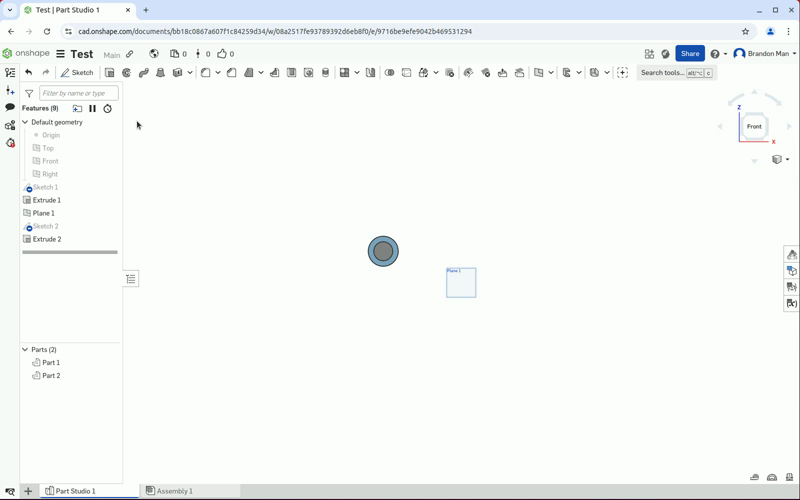
key(shift+h)
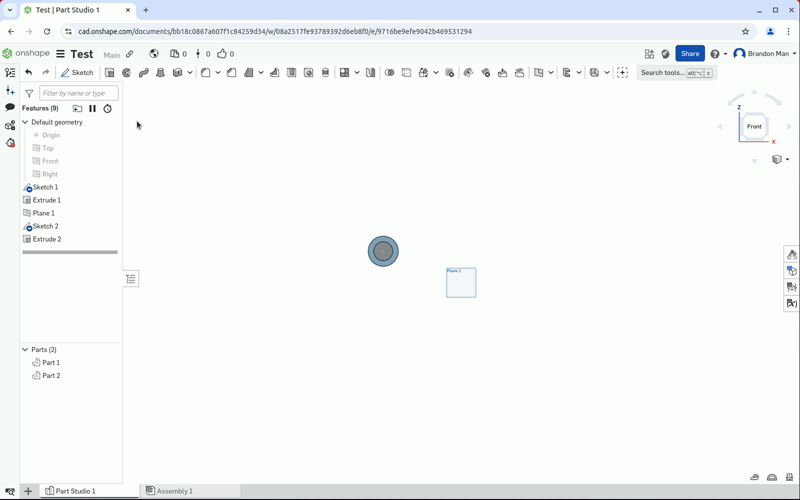
key(shift+h)
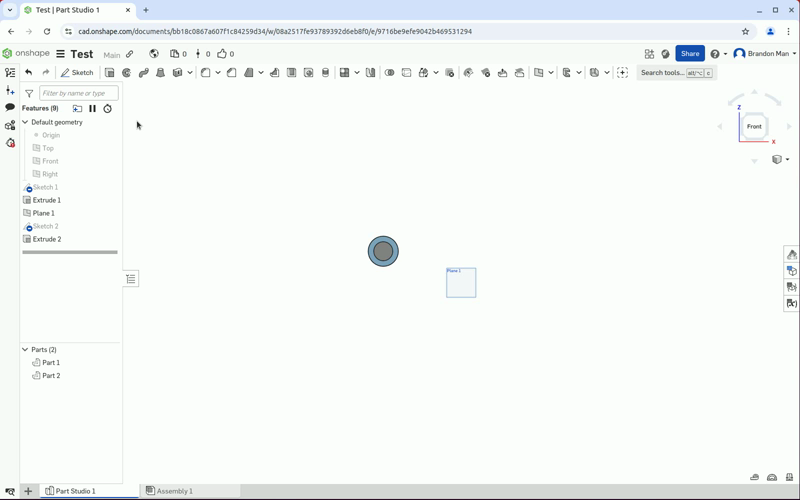
mouse_move(73, 189)
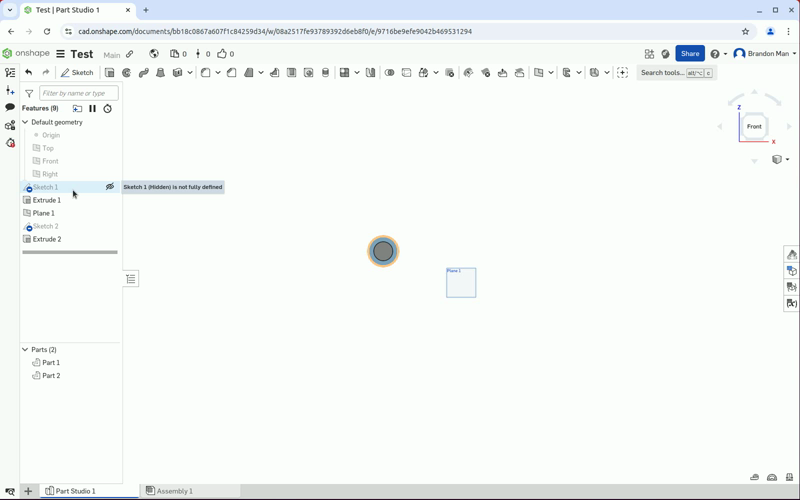
click(73, 189)
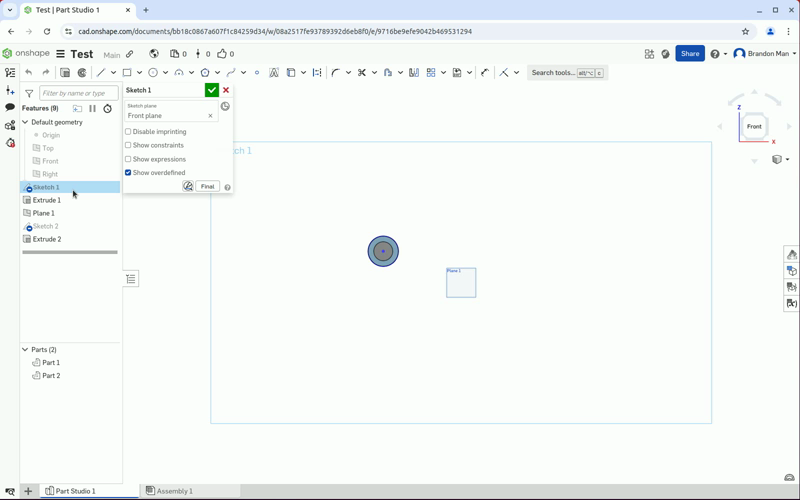
mouse_move(229, 92)
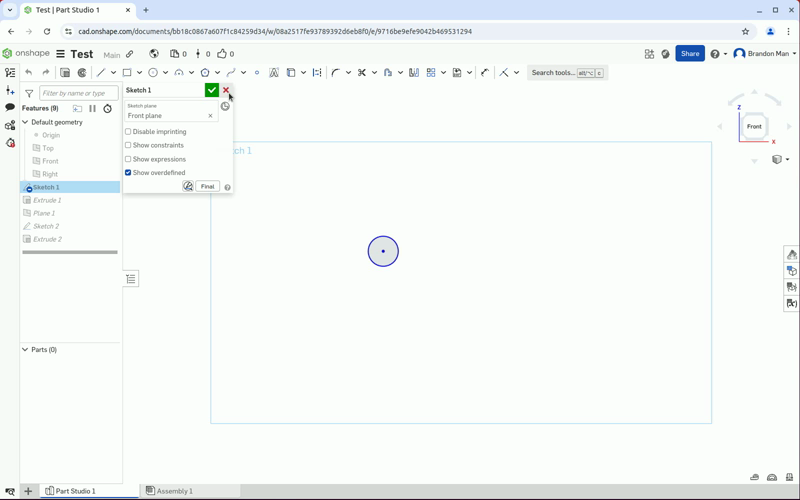
click(229, 92)
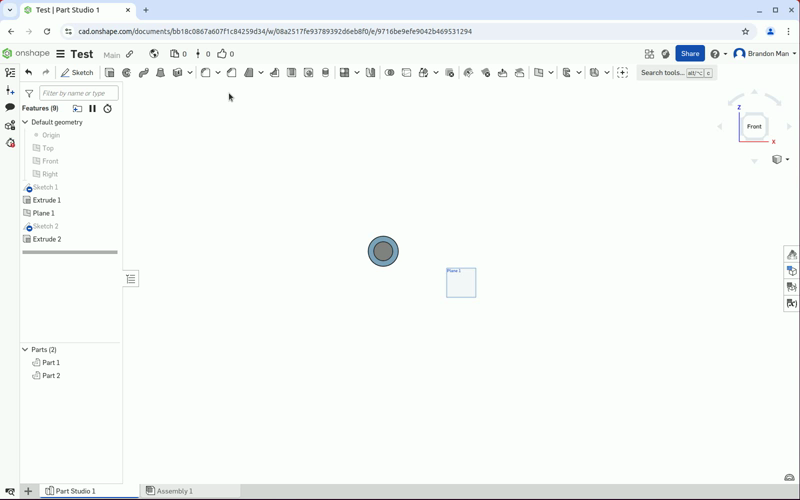
mouse_move(541, 75)
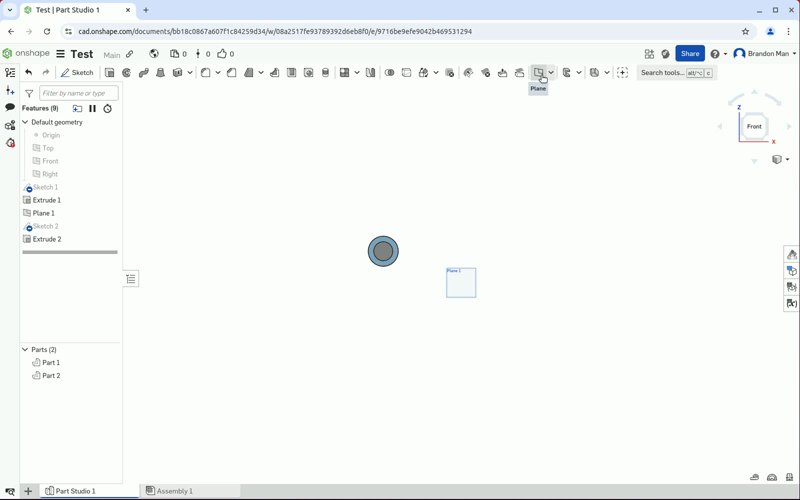
click(541, 75)
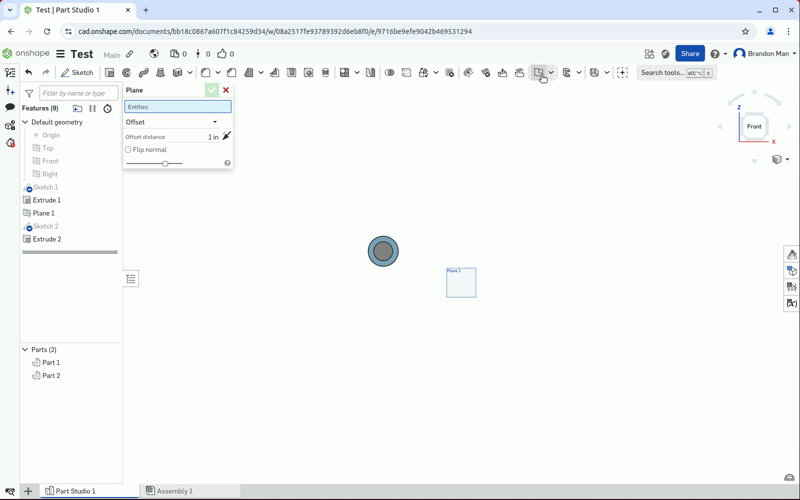
mouse_move(73, 163)
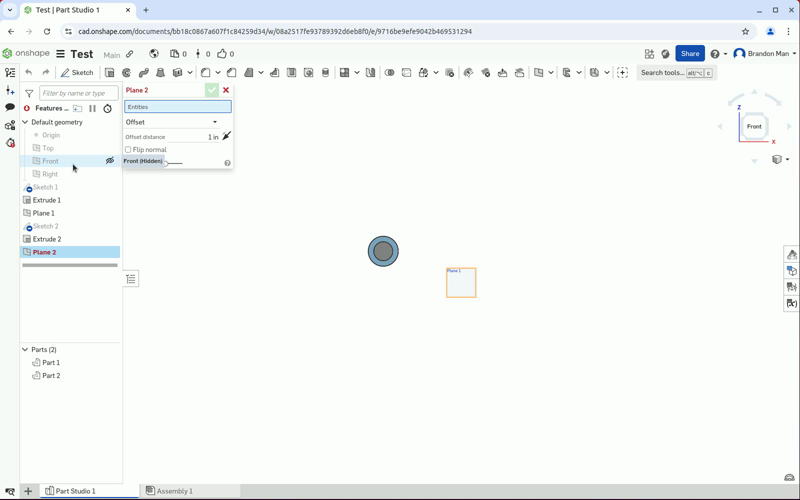
click(73, 163)
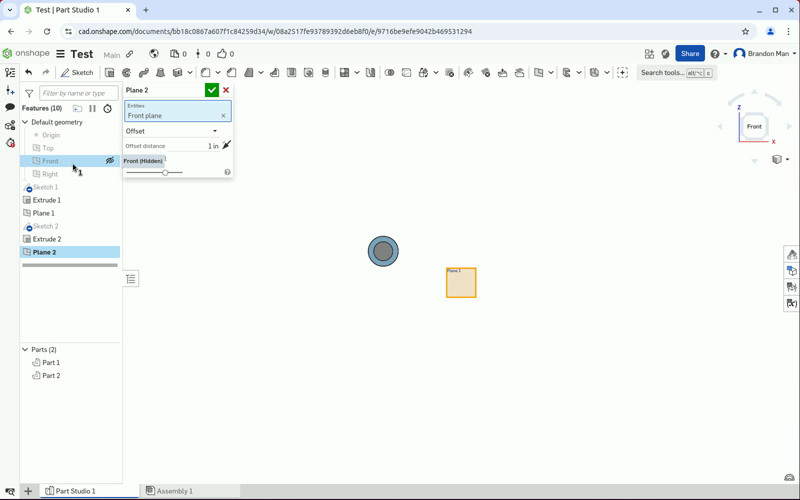
key(tab, 2)
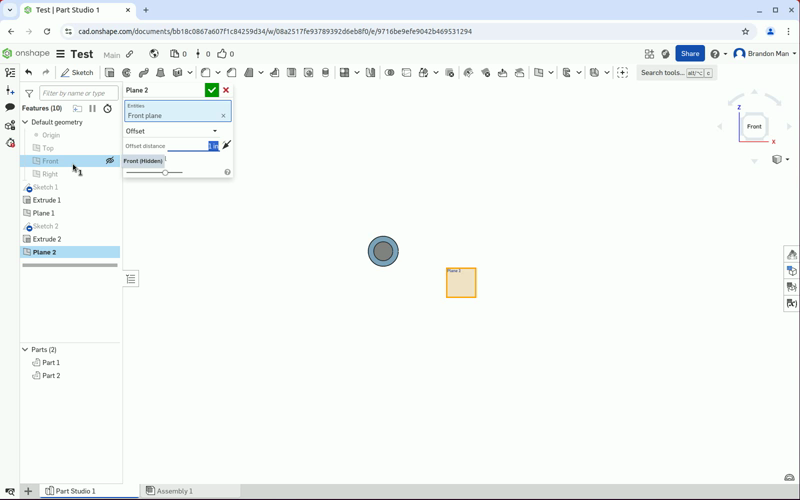
text(18.055)
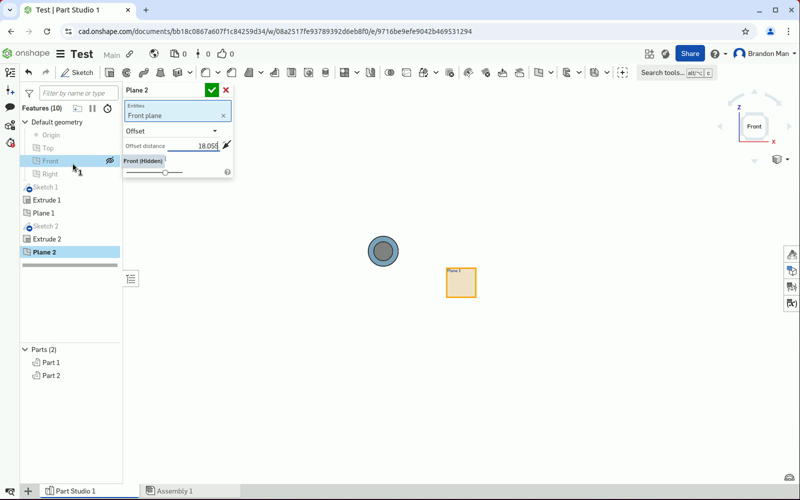
key(enter, 2)
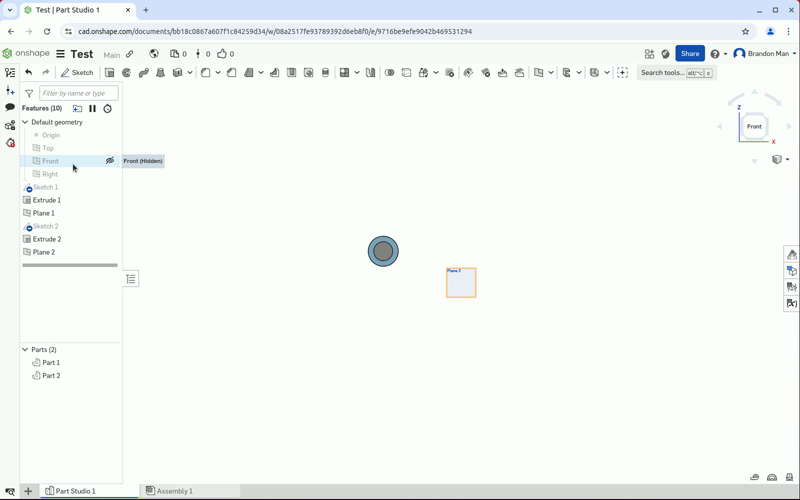
key(shift+s)
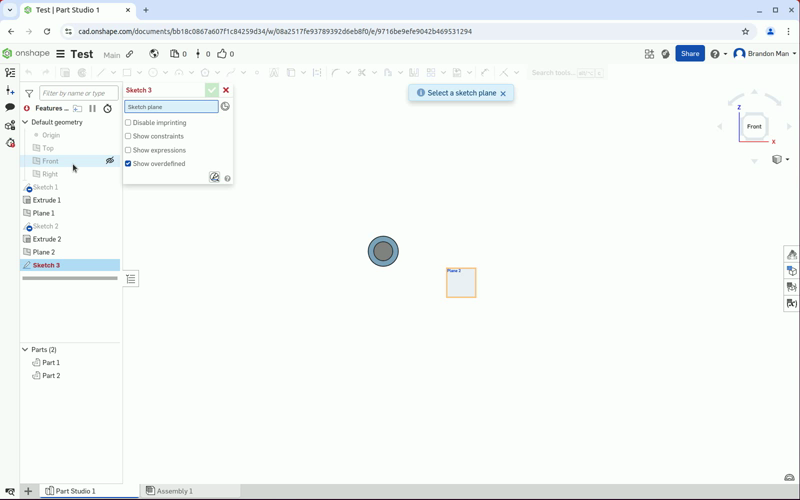
mouse_move(73, 254)
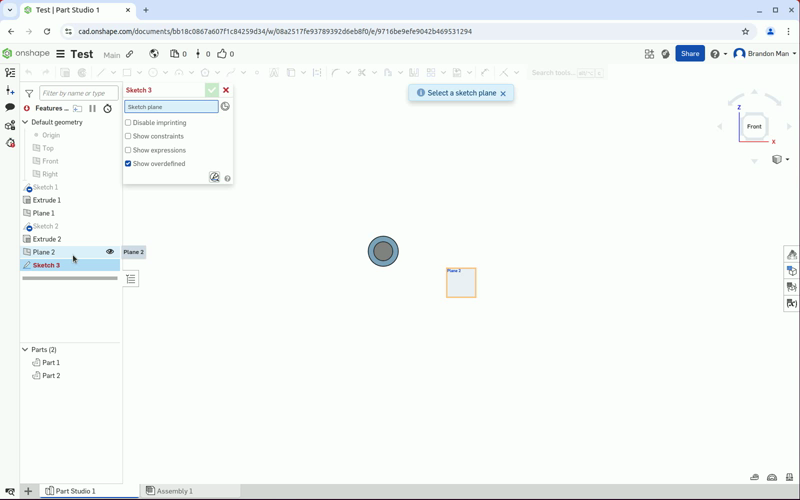
click(73, 254)
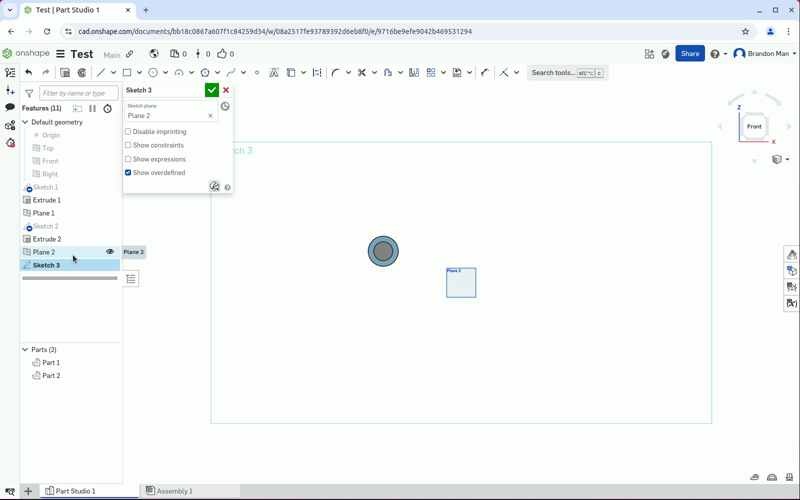
mouse_move(73, 352)
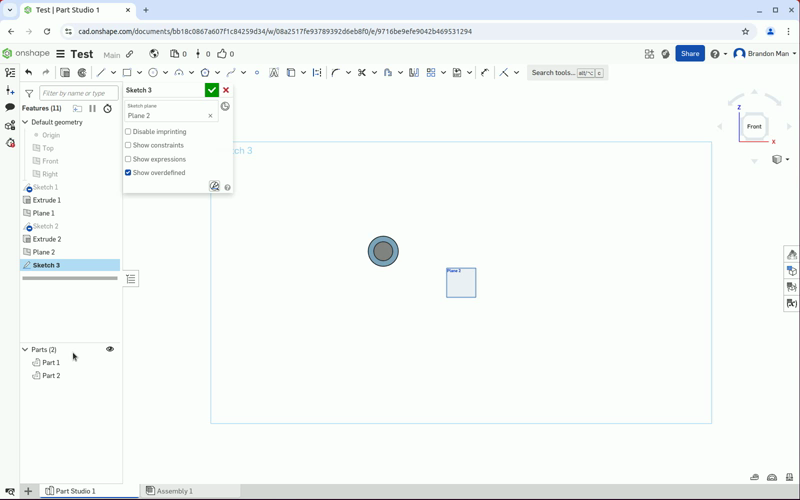
key(y)
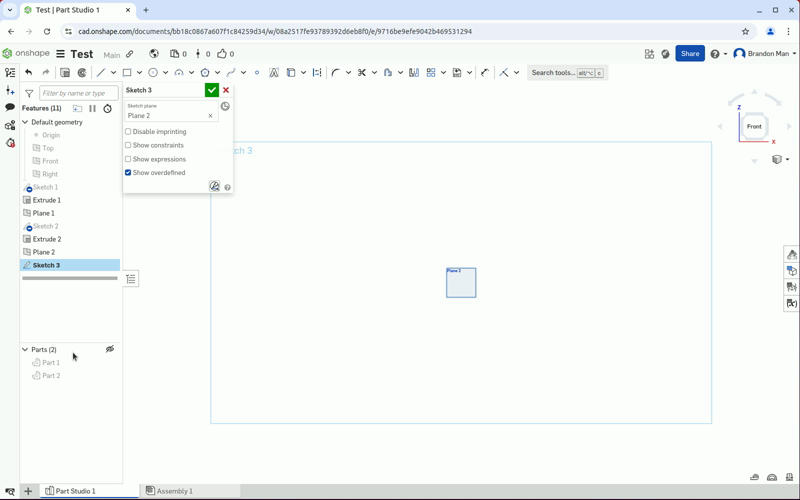
key(c)
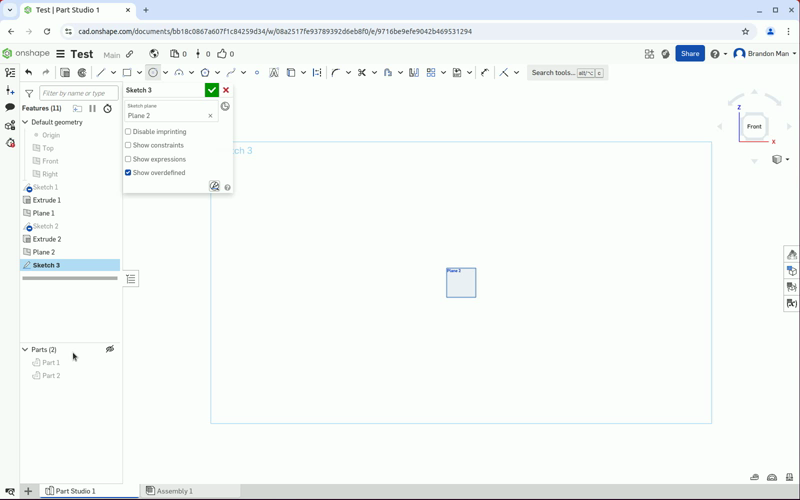
key_down(shift)
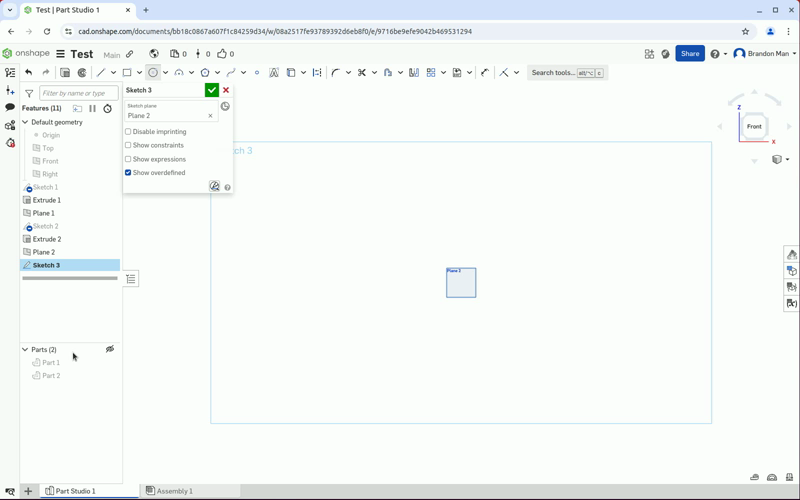
mouse_move(383, 251)
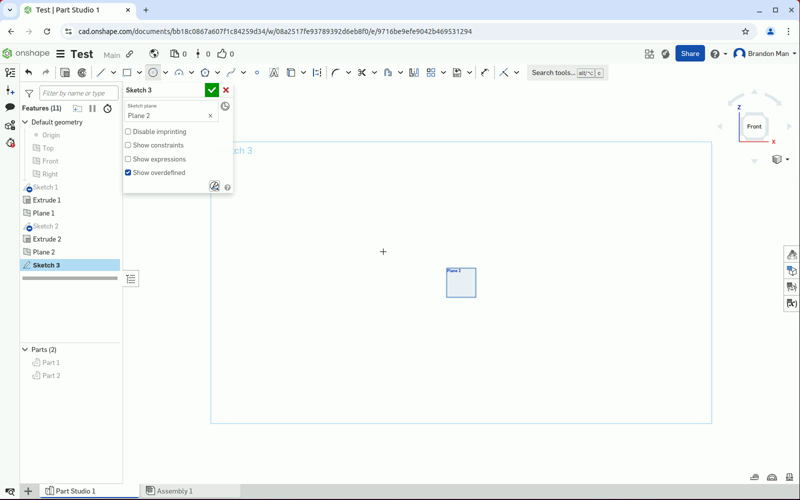
click(383, 251)
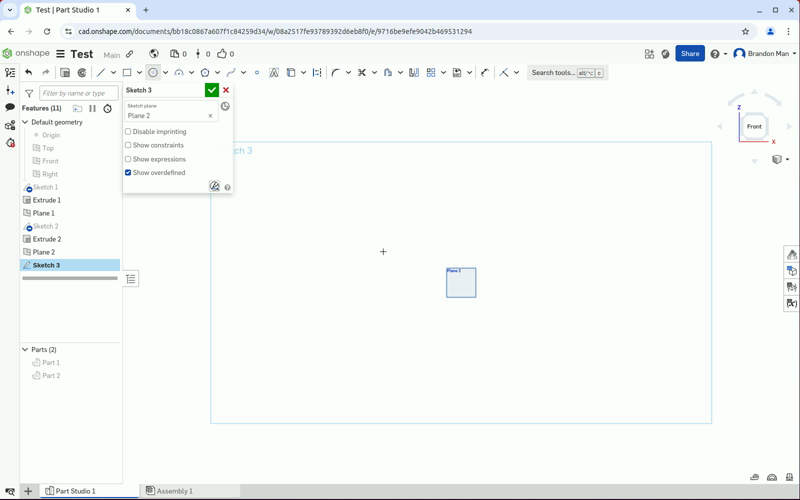
key_up(shift)
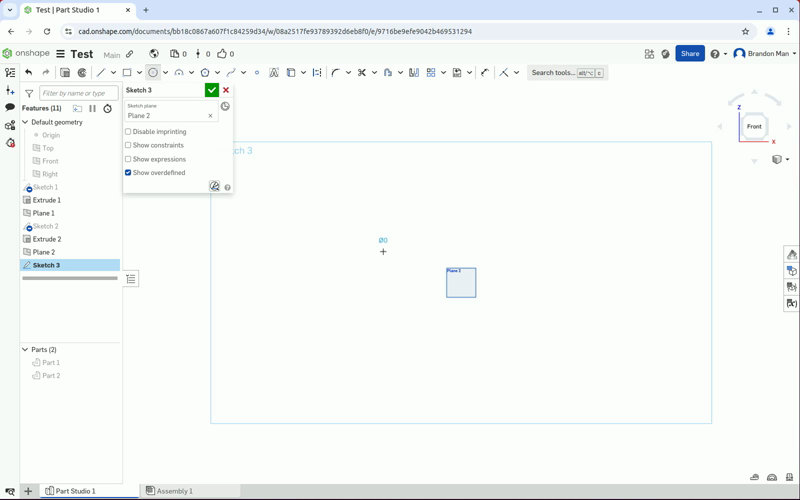
mouse_move(390, 251)
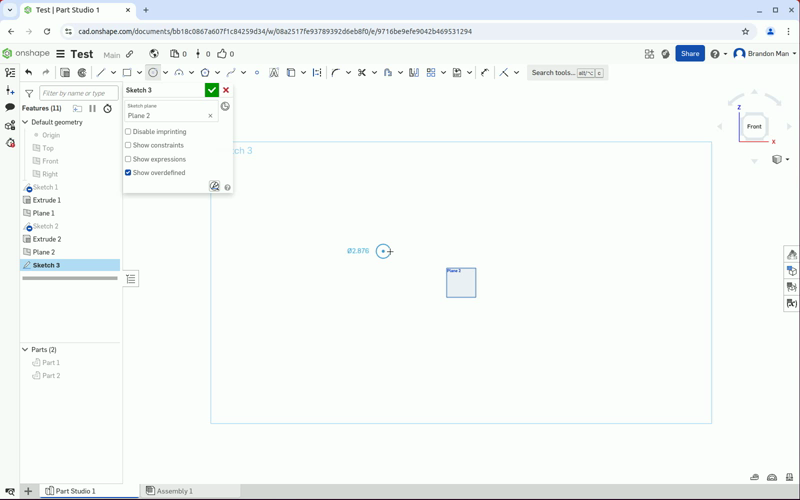
click(390, 251)
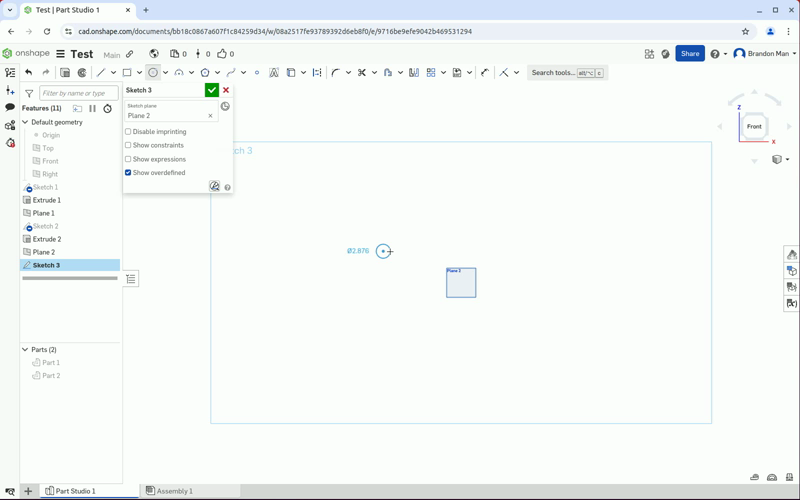
key(esc)
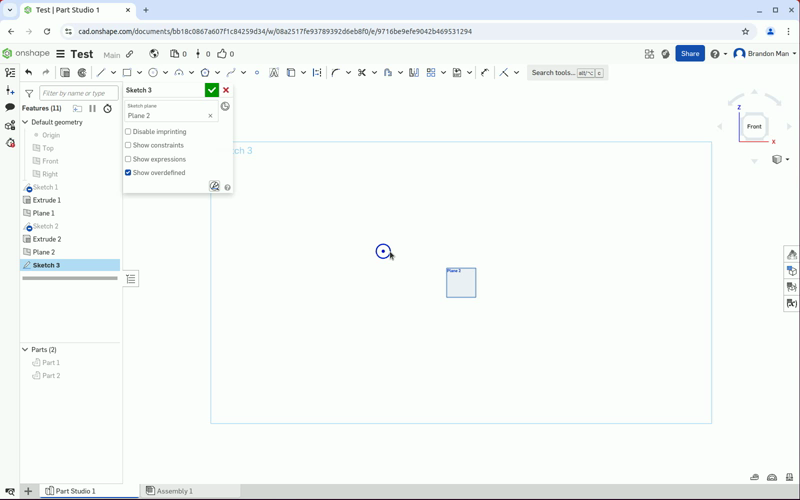
mouse_move(383, 253)
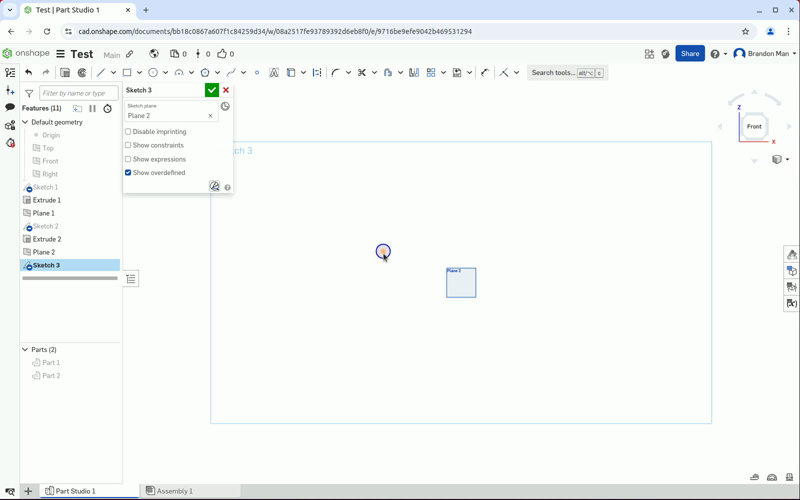
scroll(6)
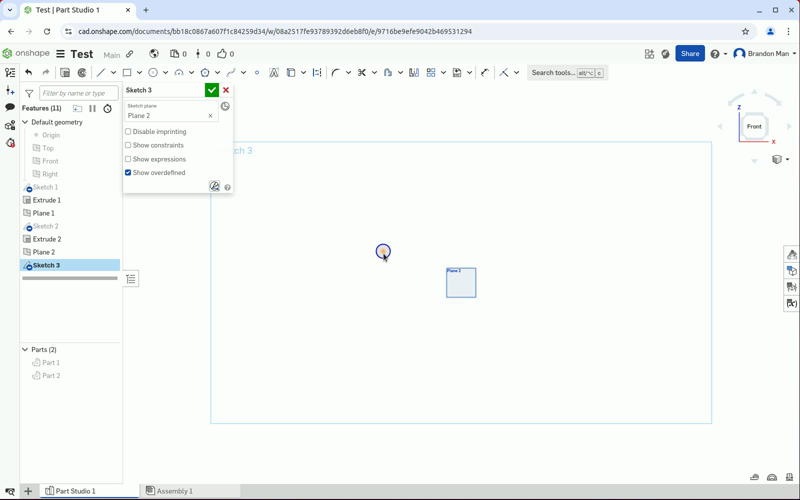
scroll(6)
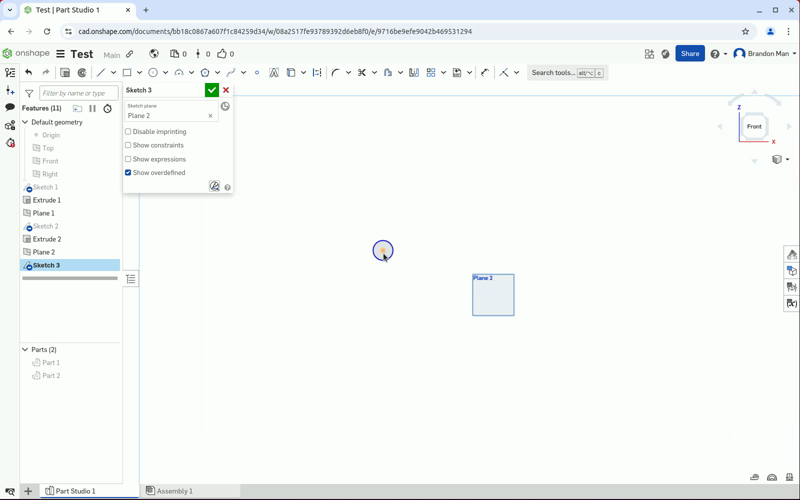
scroll(6)
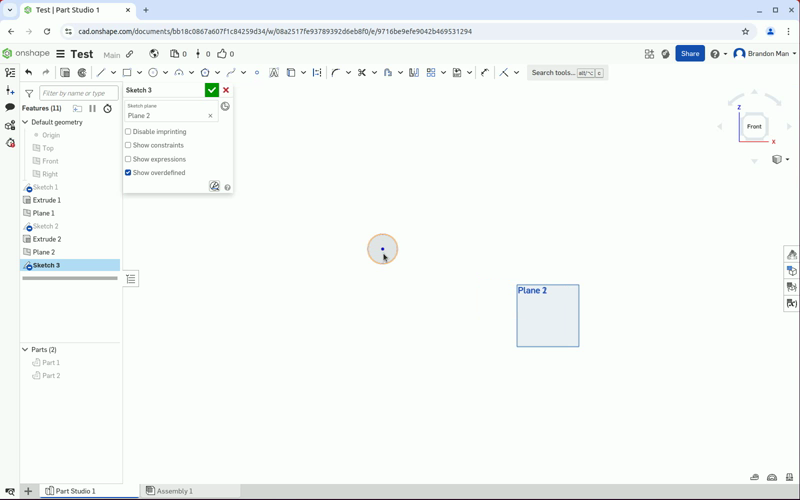
scroll(6)
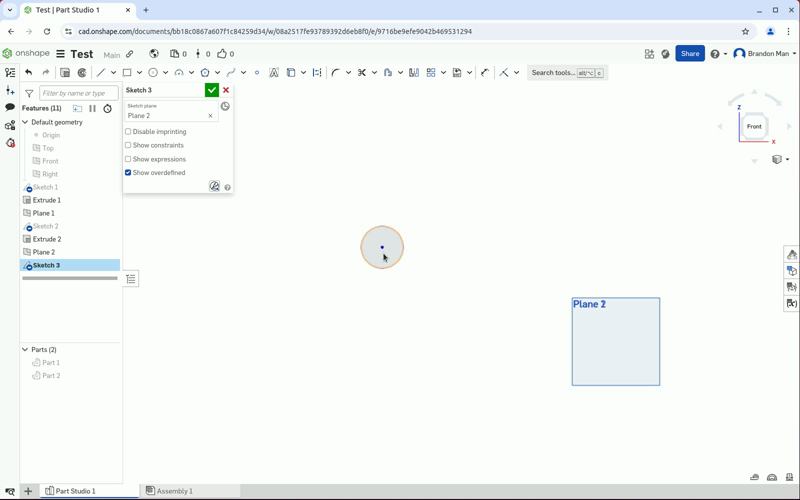
scroll(6)
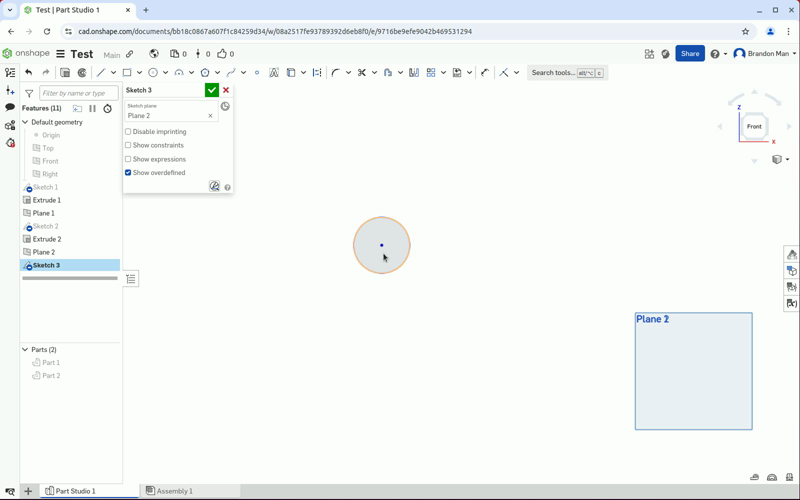
scroll(6)
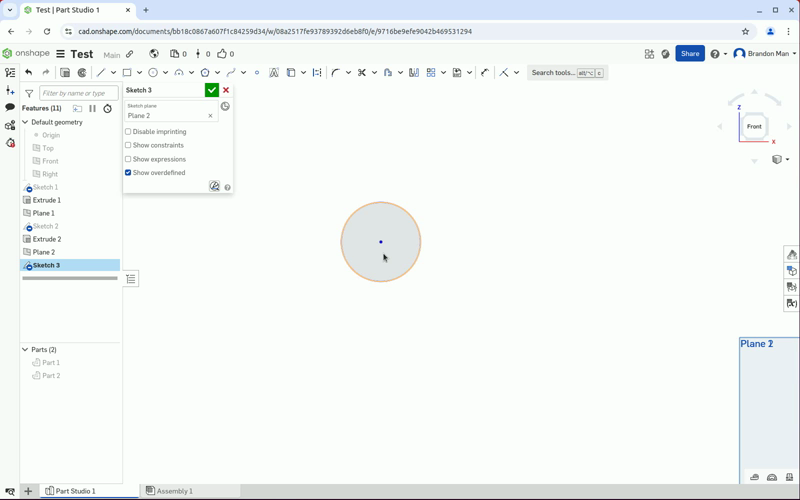
scroll(6)
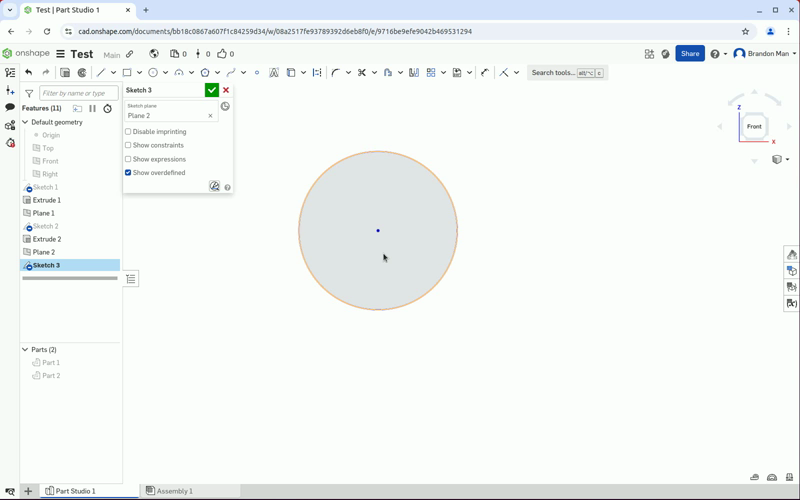
click(383, 253)
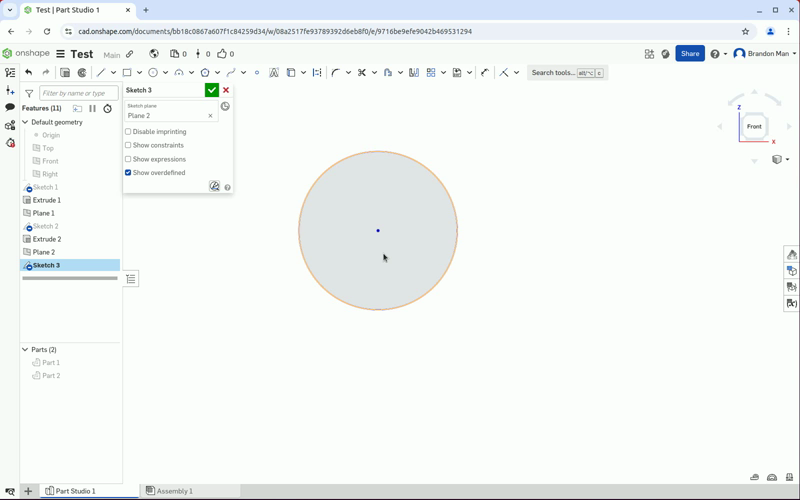
scroll(-6)
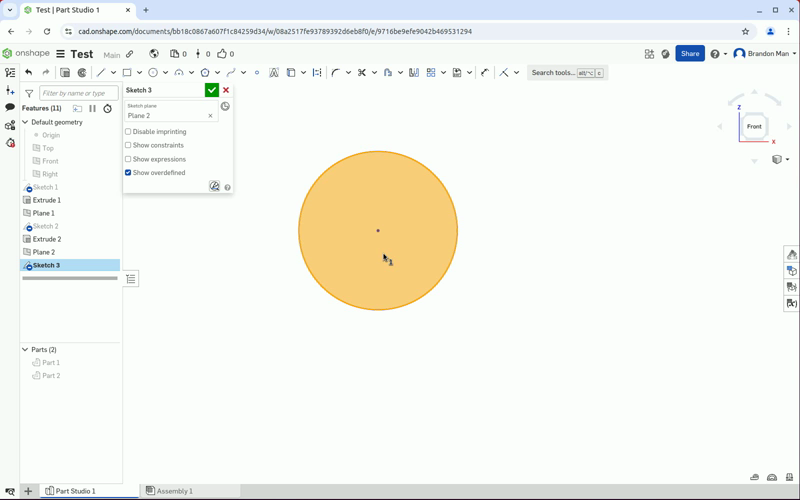
scroll(-6)
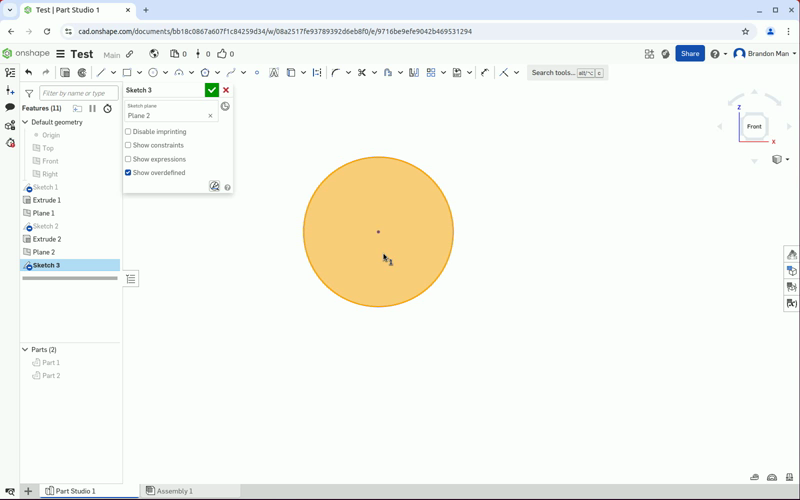
scroll(-6)
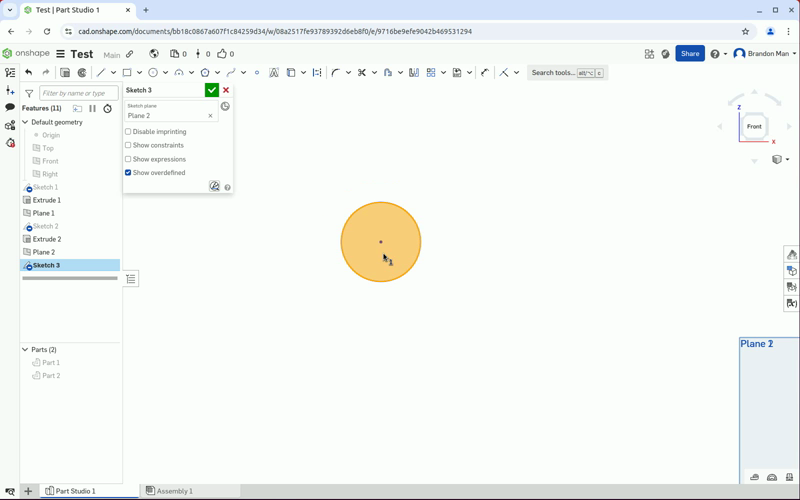
scroll(-6)
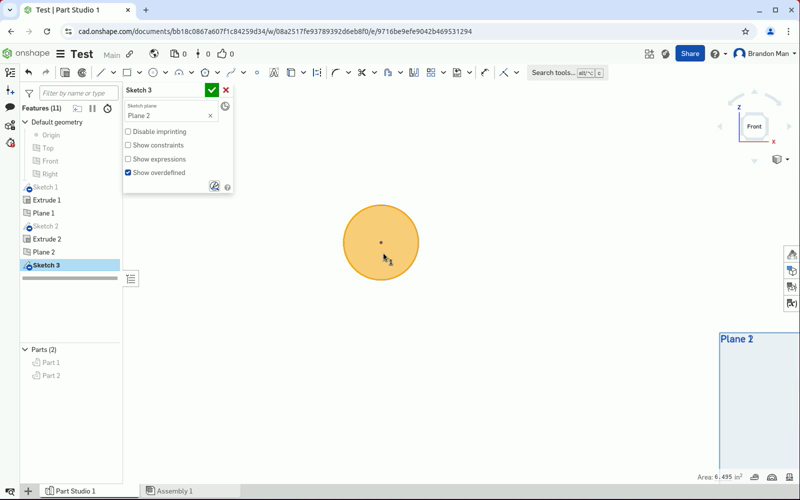
scroll(-6)
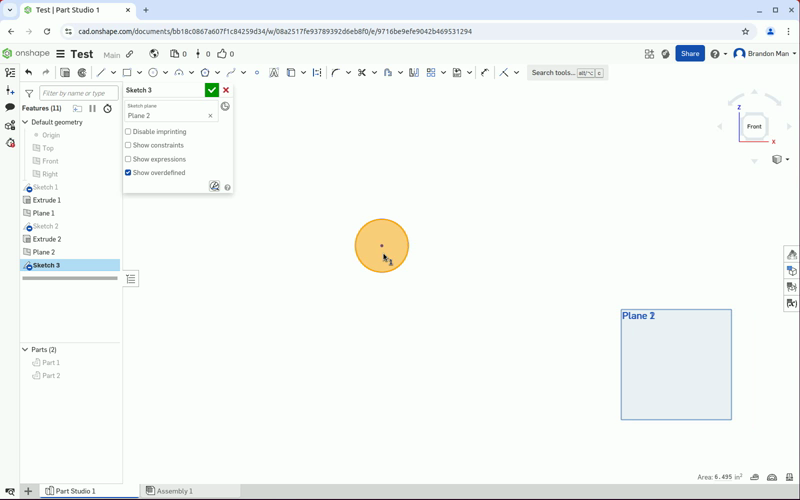
scroll(-6)
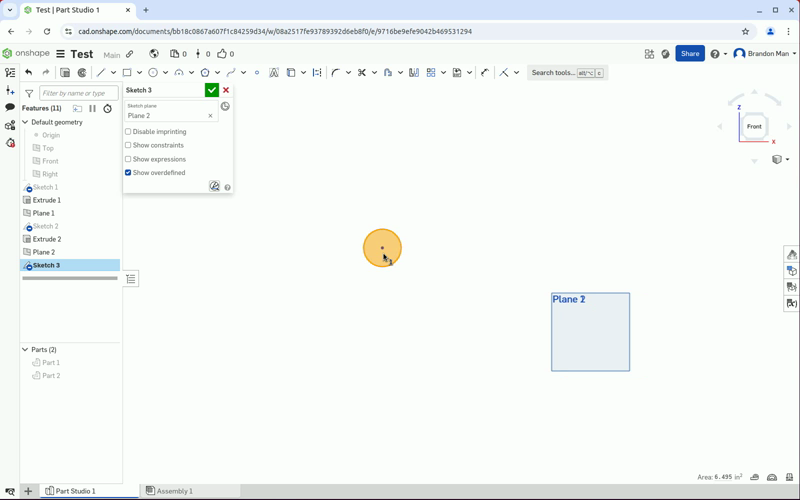
scroll(-6)
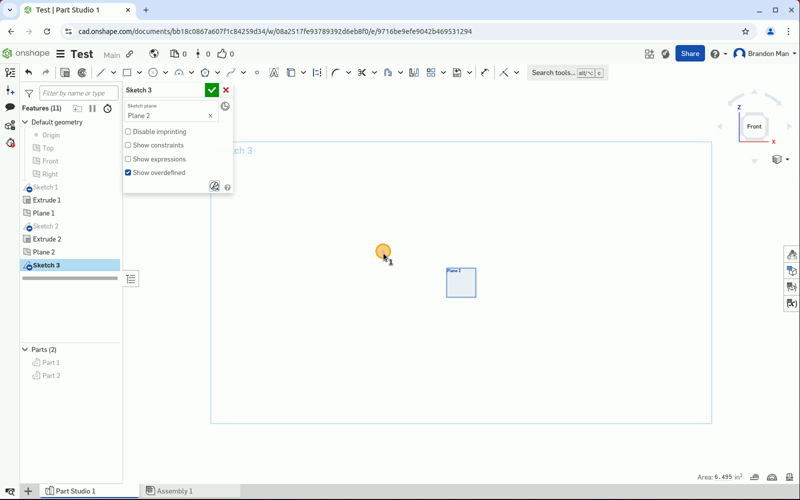
mouse_move(73, 352)
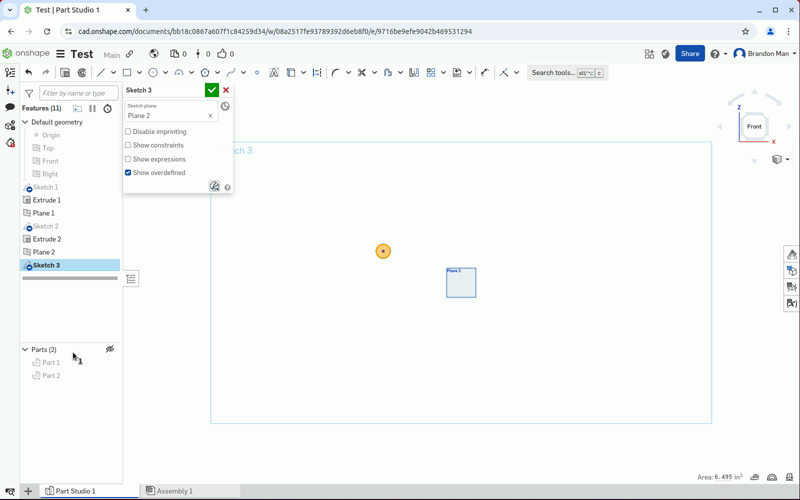
key(shift+y)
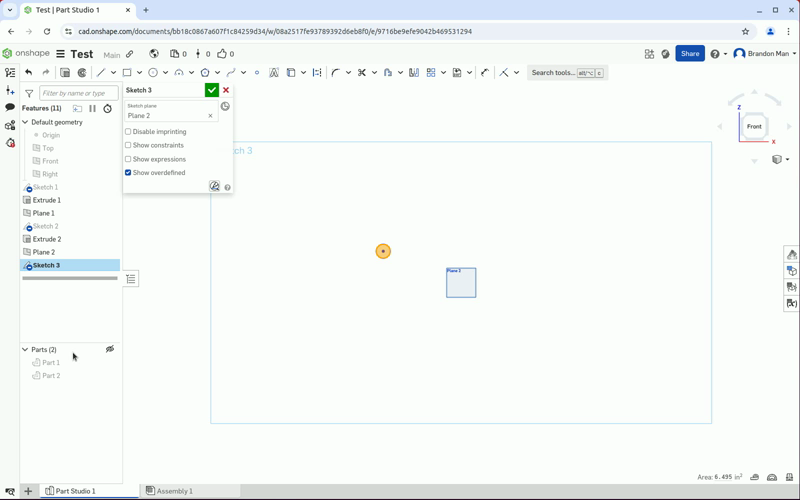
key(shift+e)
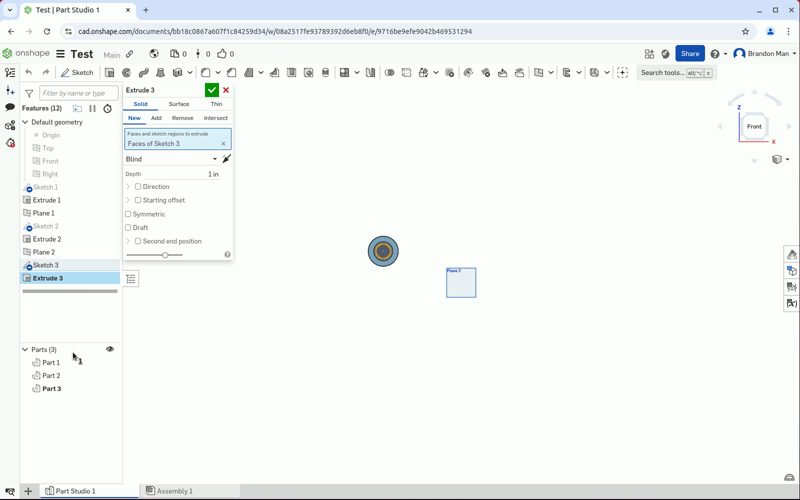
mouse_move(143, 106)
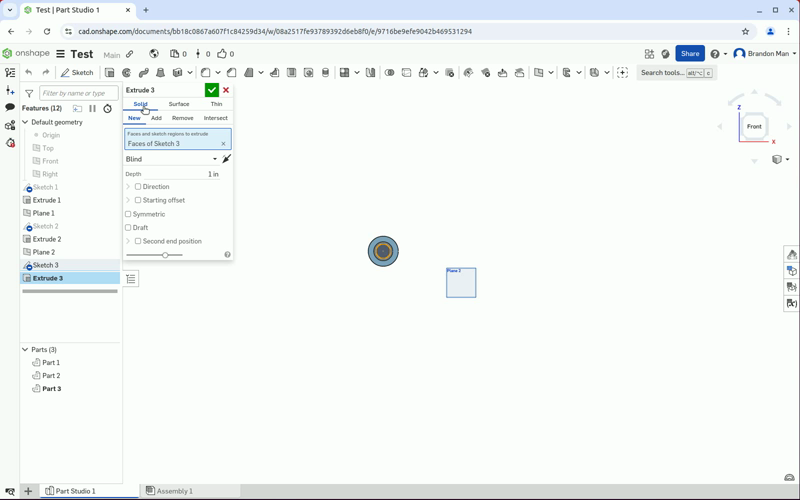
click(143, 106)
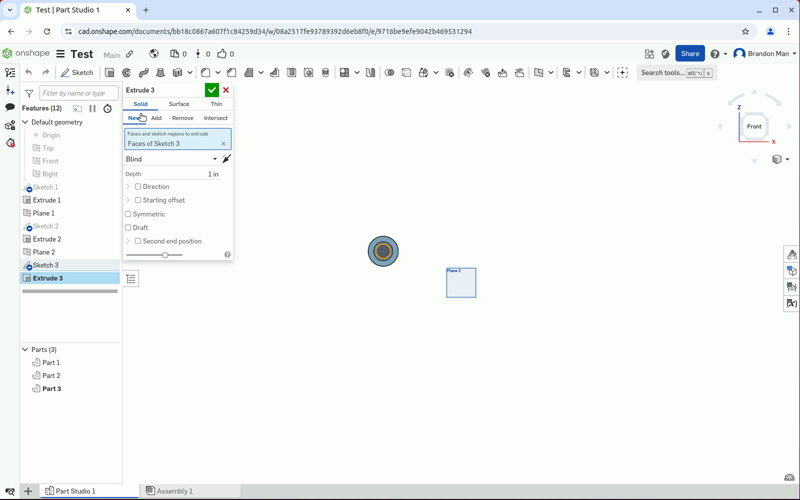
mouse_move(137, 120)
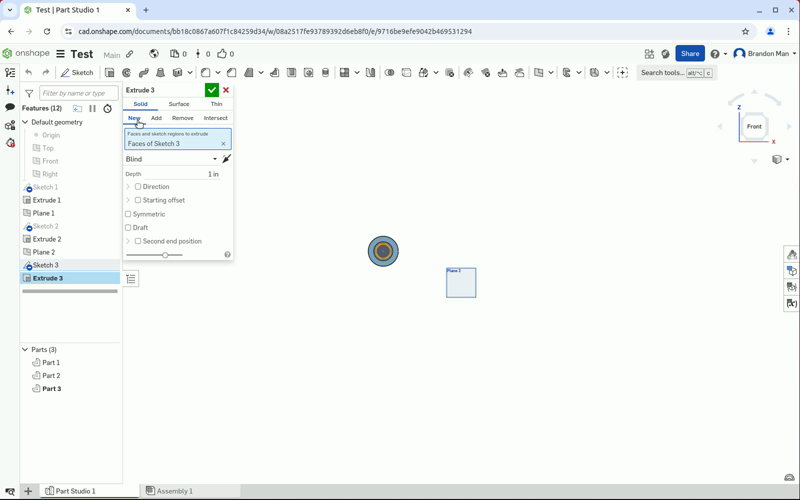
click(137, 120)
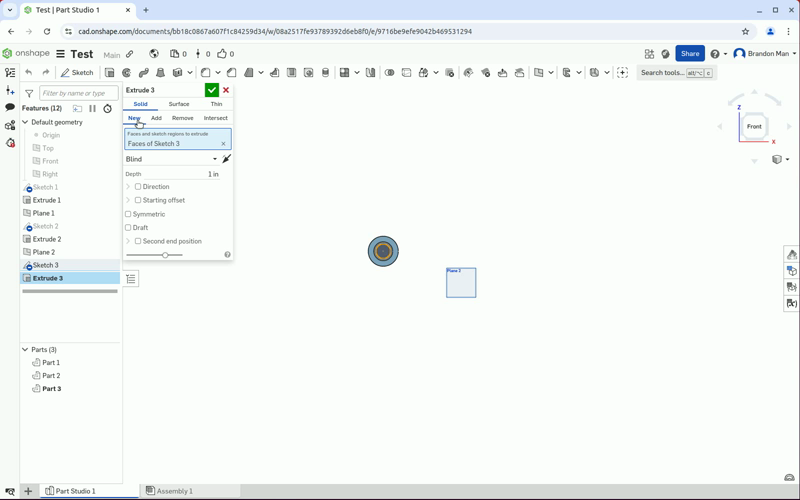
key(tab, 4)
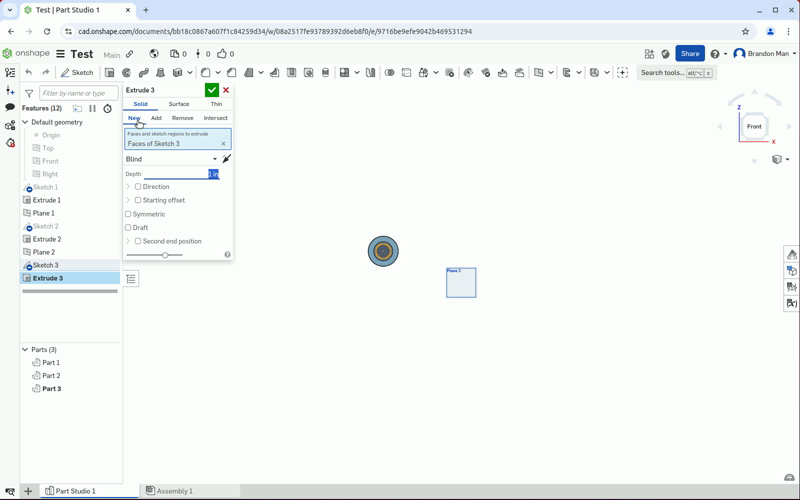
text(5.055)
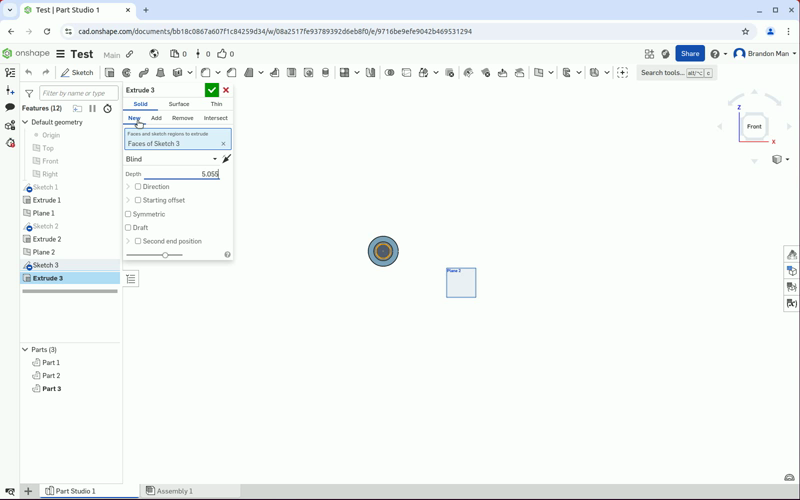
key(enter)
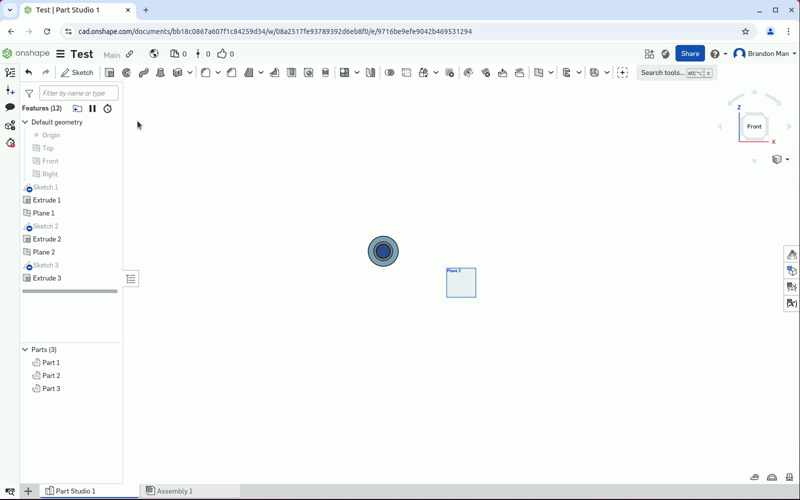
key(shift+h)
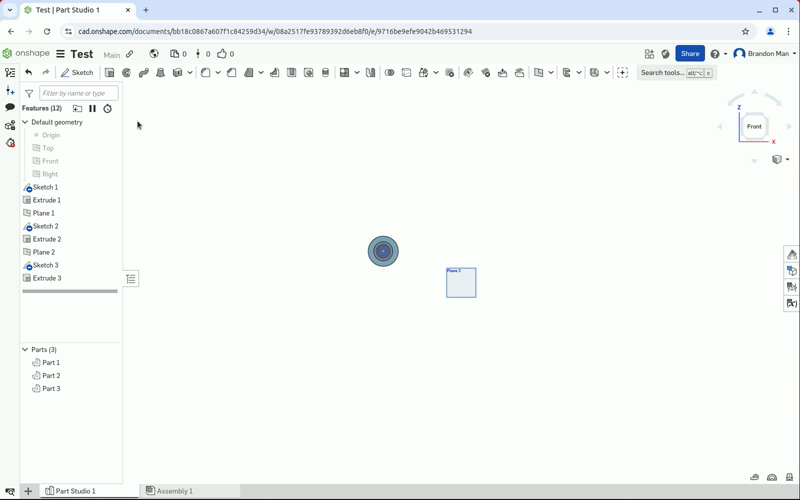
key(shift+h)
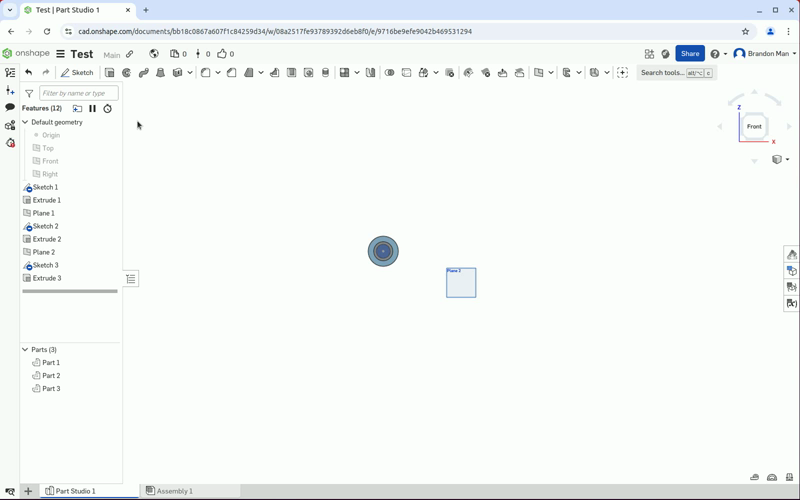
key(shift+7)
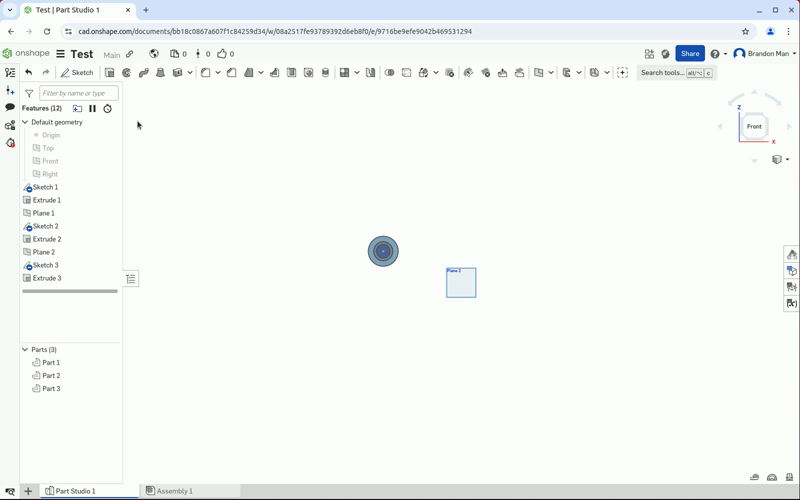
key(left, 2)
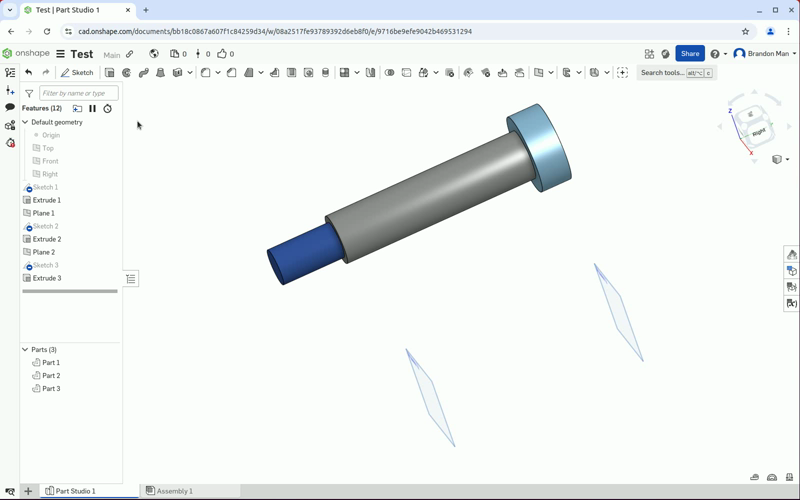
key(down, 2)
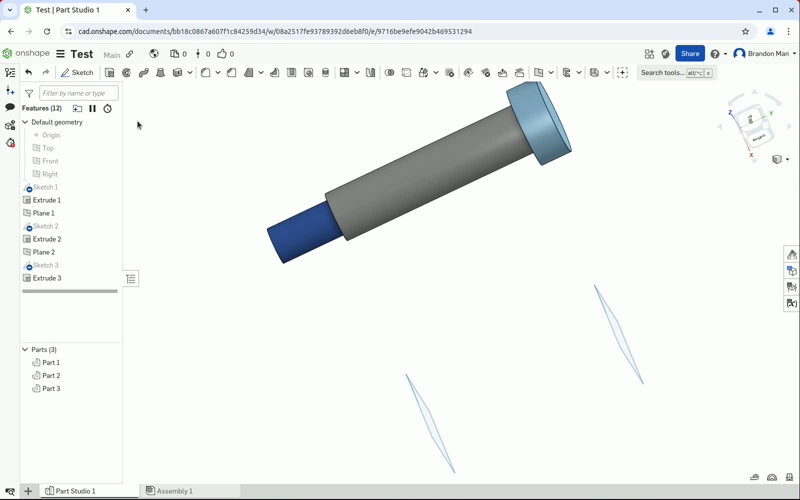
key(up, 2)
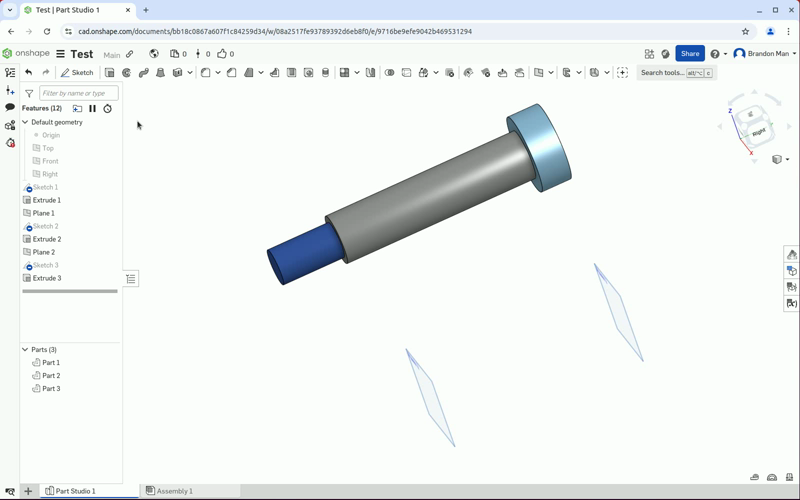
key(right, 2)
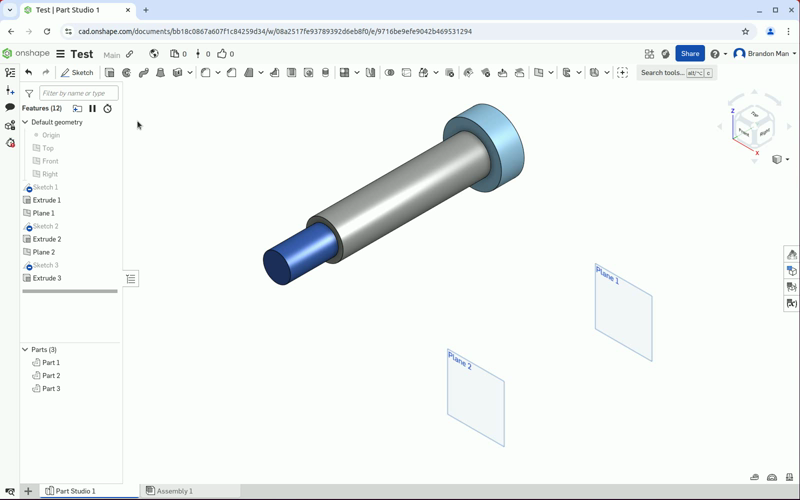
mouse_move(73, 189)
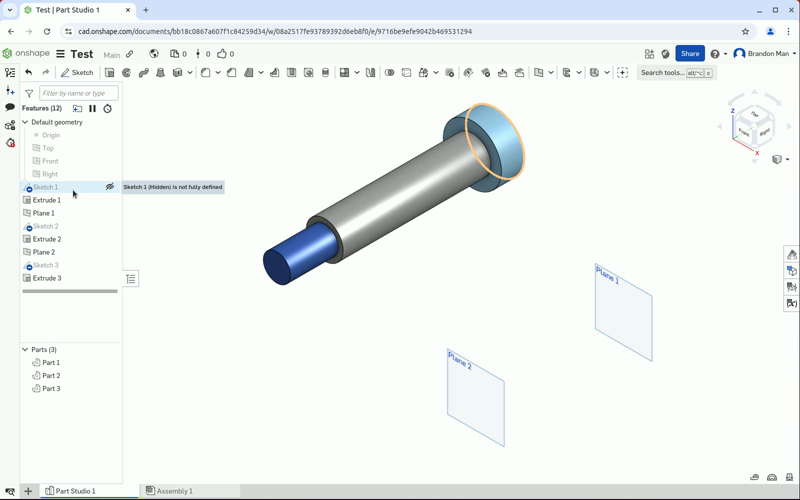
click(73, 189)